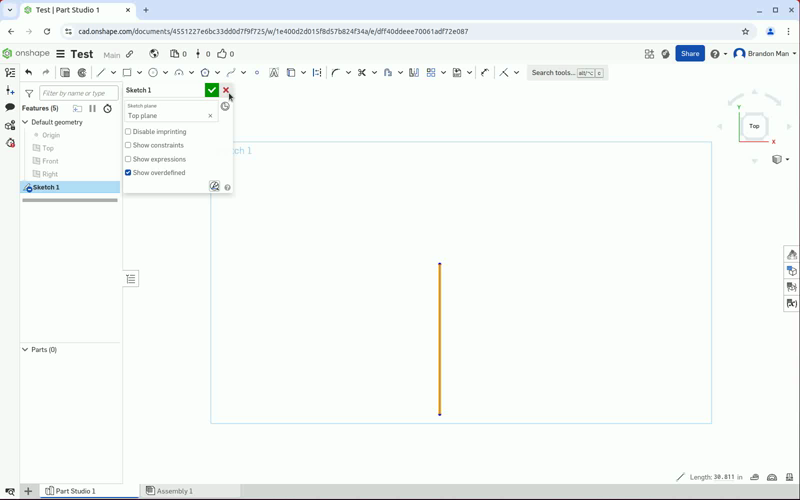
key(shift+h)
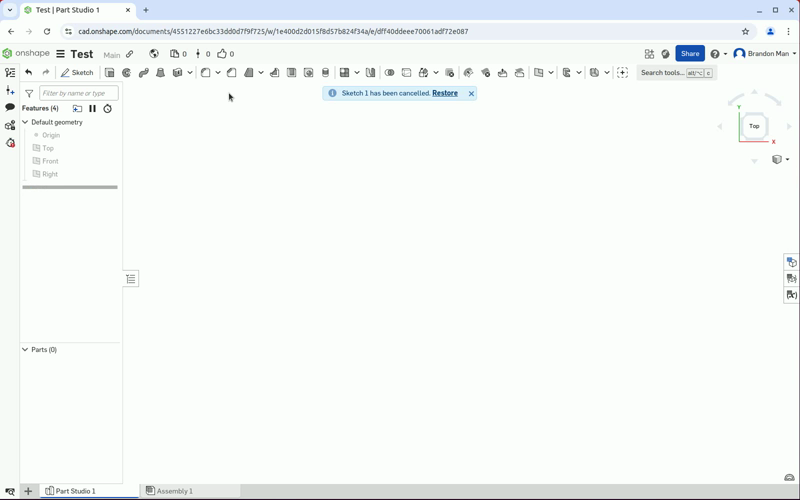
mouse_move(73, 352)
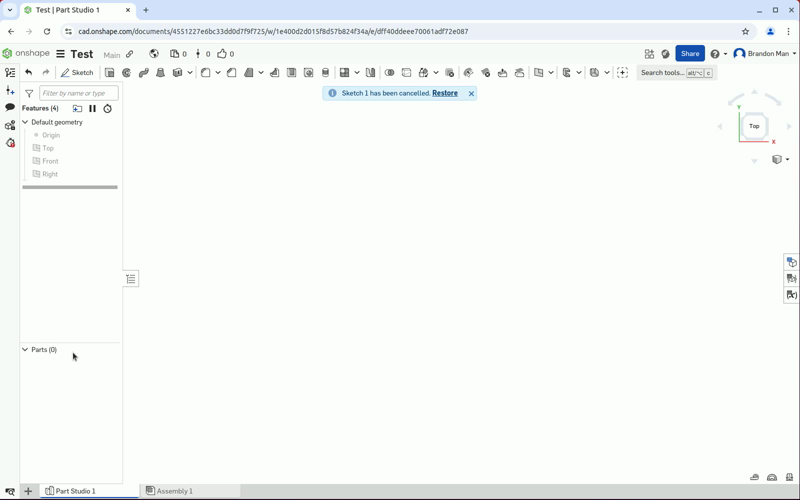
key(y)
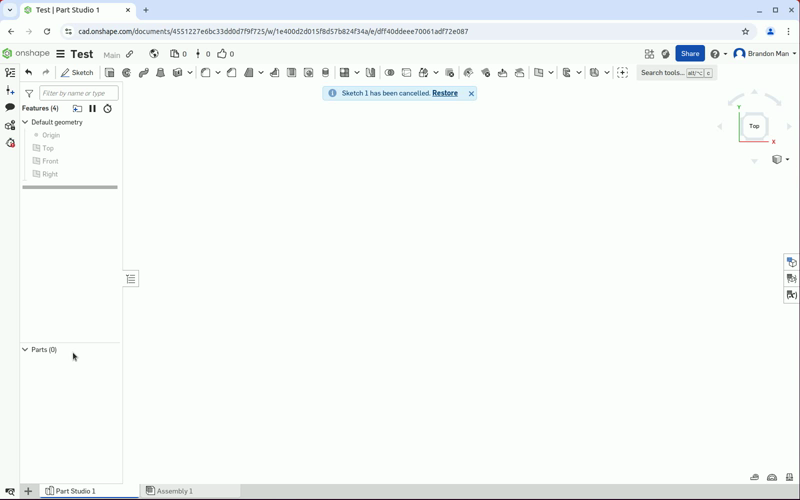
key(shift+p)
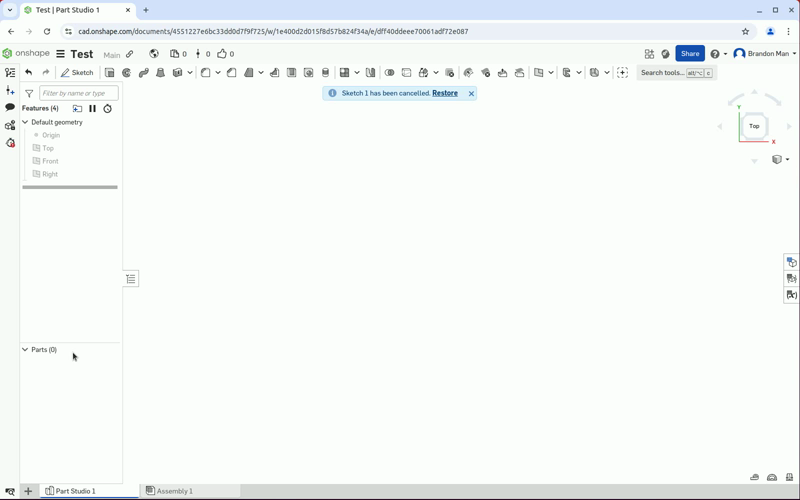
key(space)
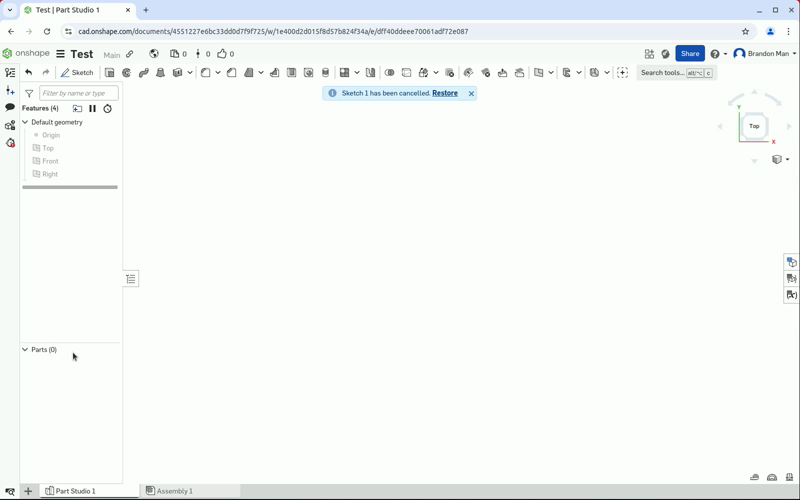
key_down(shift)
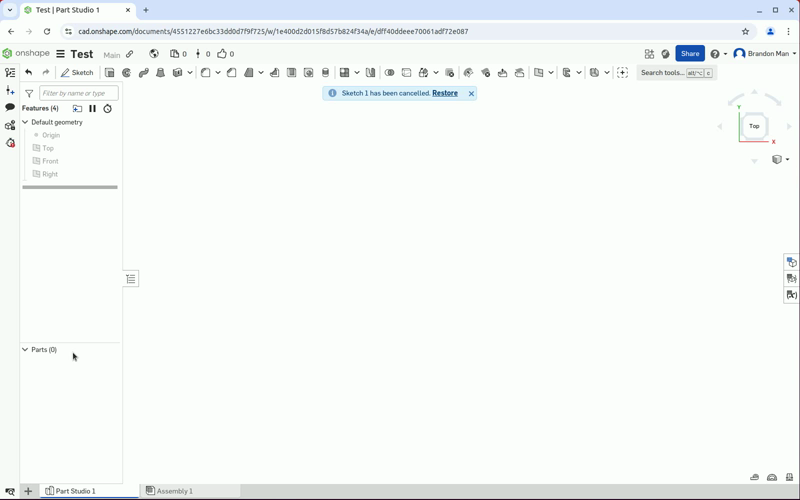
key(up)
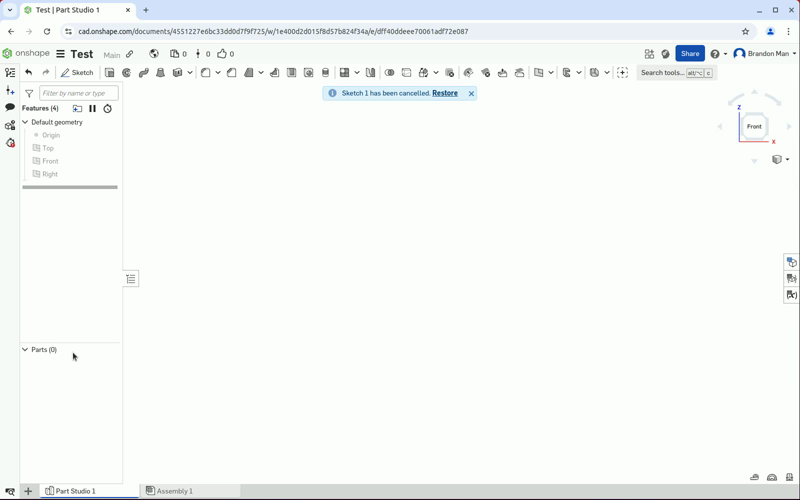
key_up(shift)
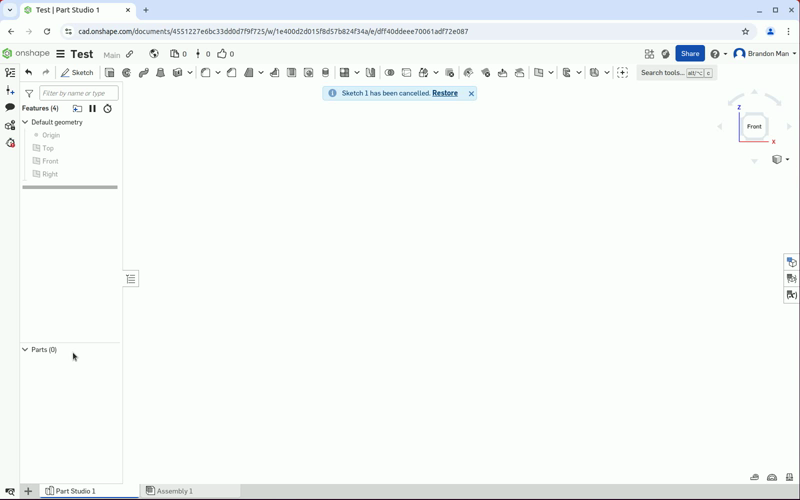
mouse_move(73, 352)
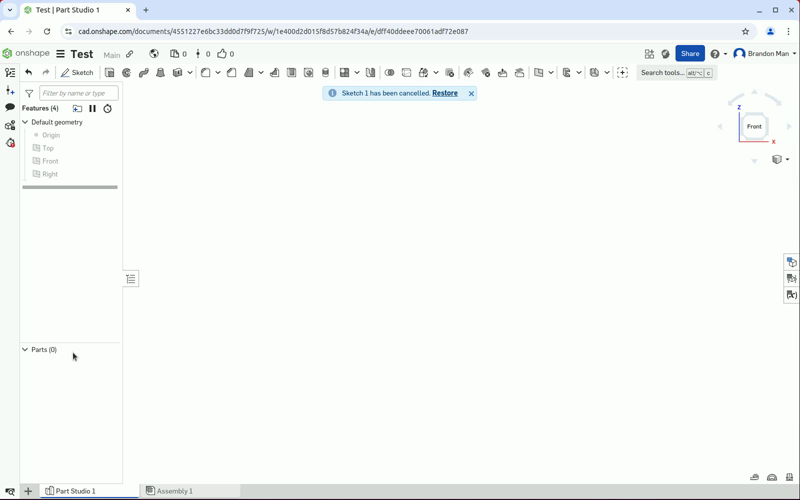
key(shift+y)
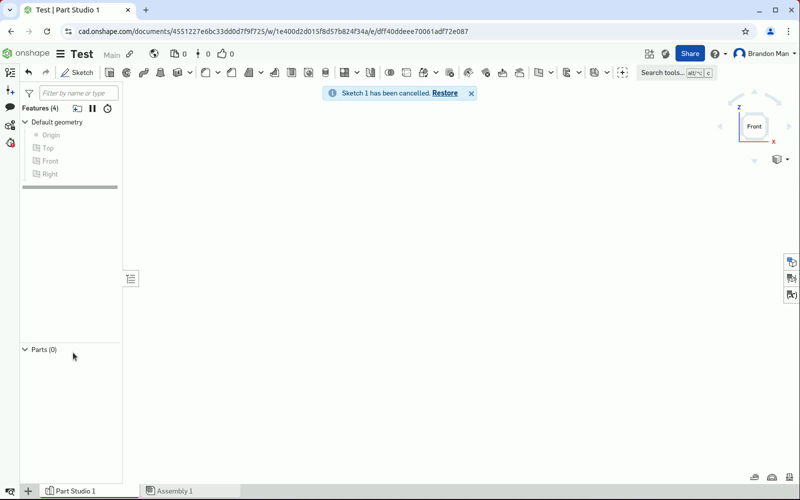
key(shift+s)
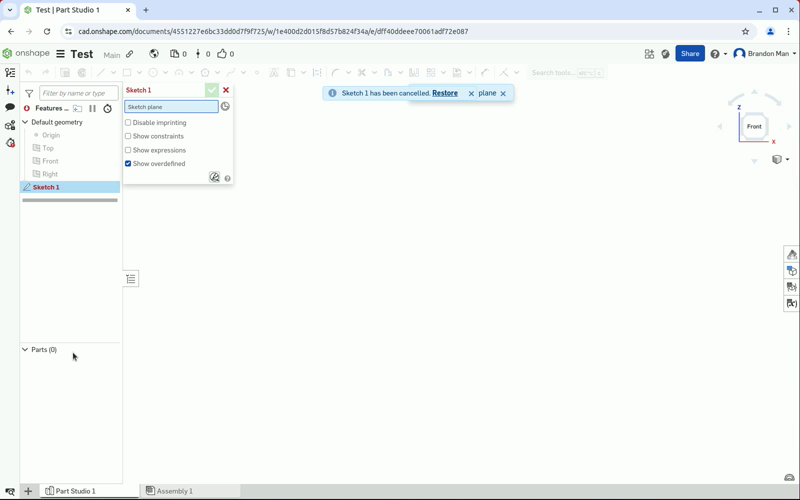
mouse_move(73, 163)
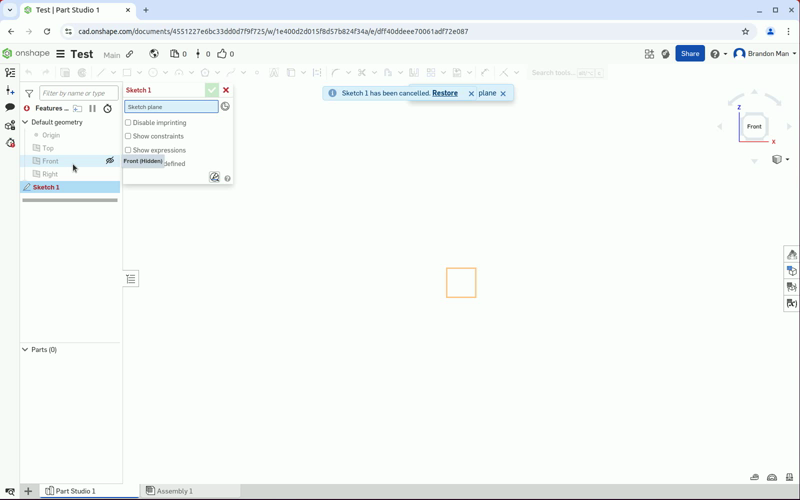
click(73, 163)
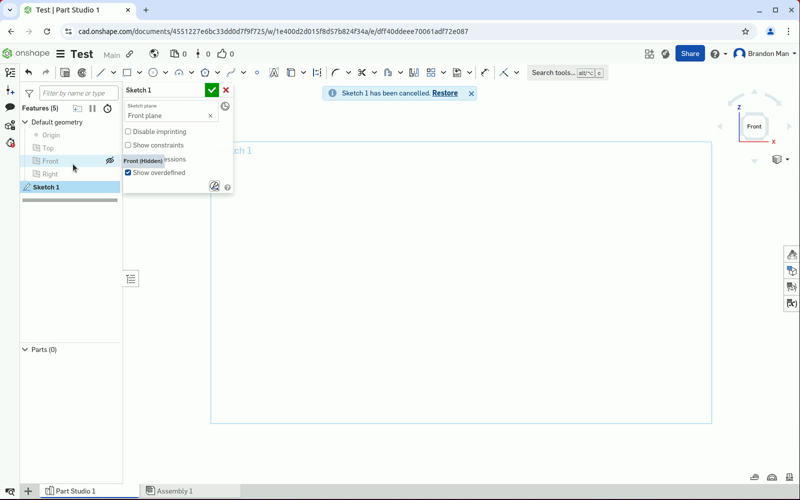
mouse_move(73, 352)
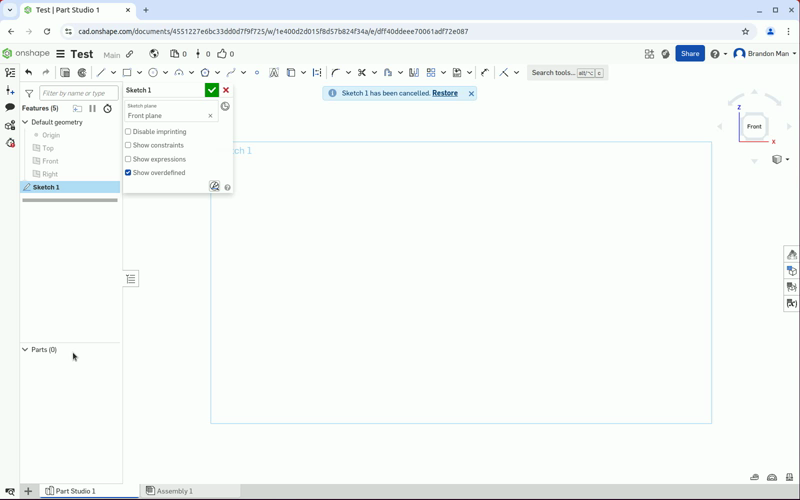
key(y)
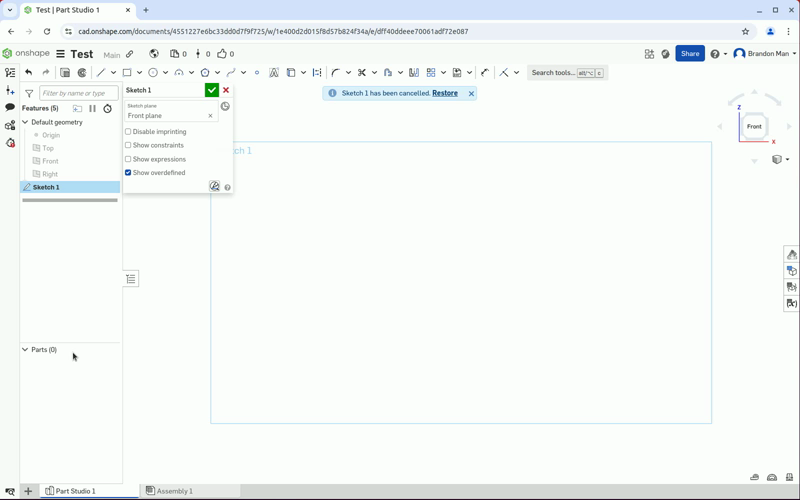
key(c)
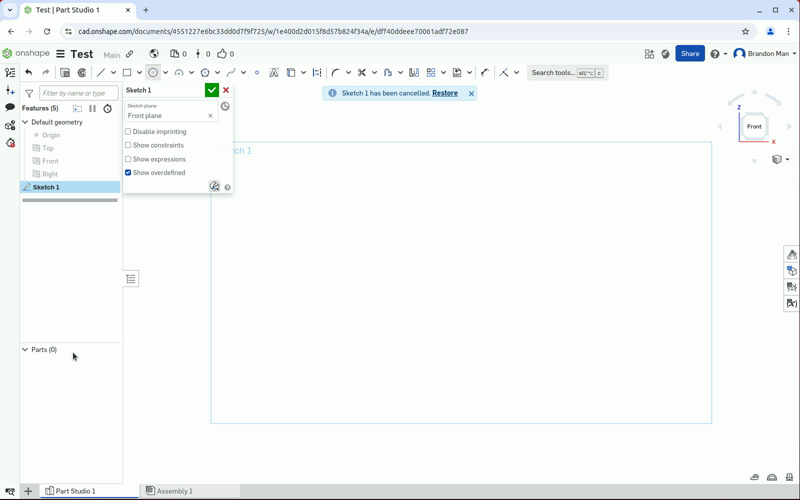
key_down(shift)
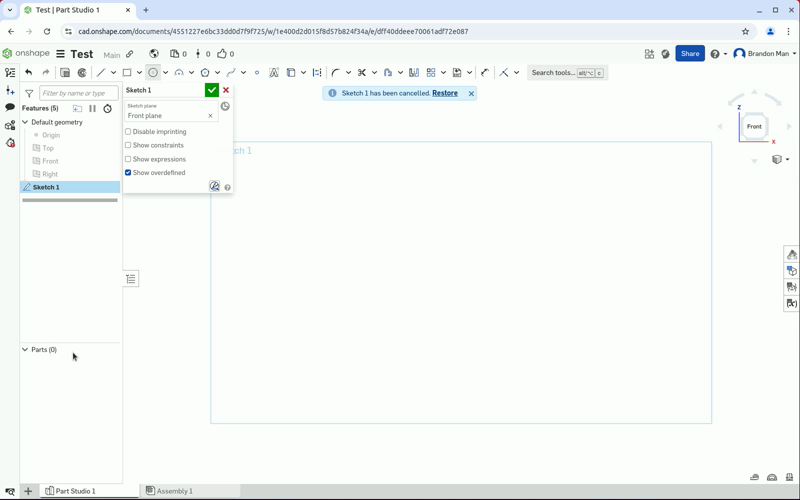
mouse_move(461, 282)
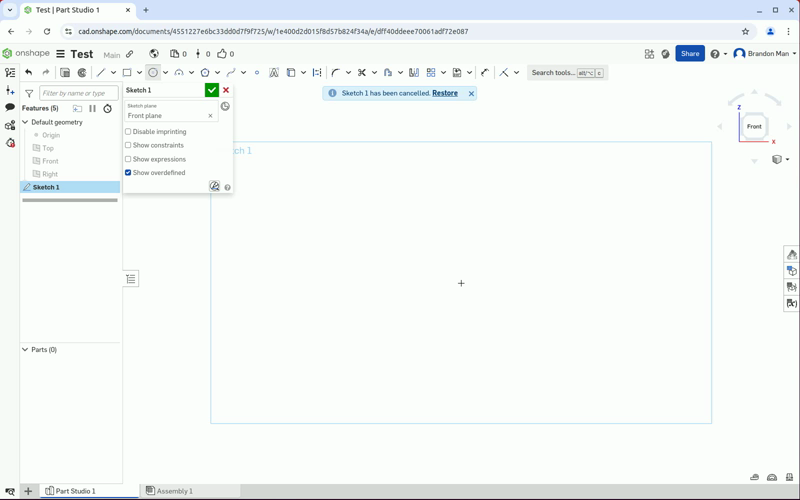
click(461, 282)
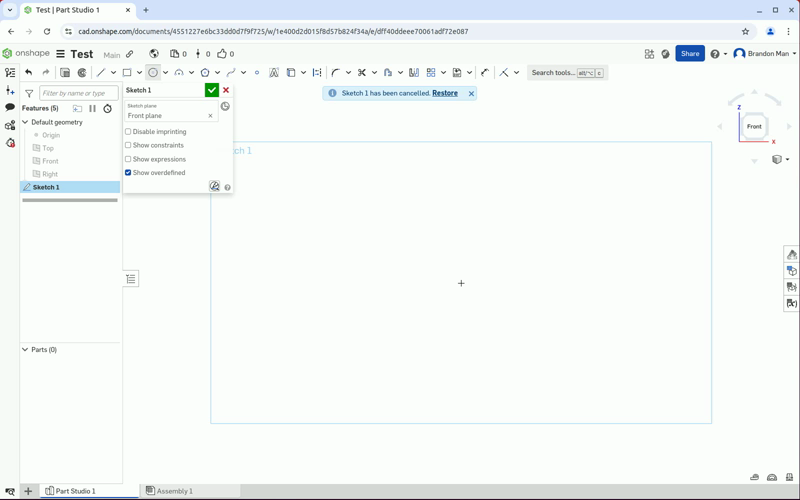
key_up(shift)
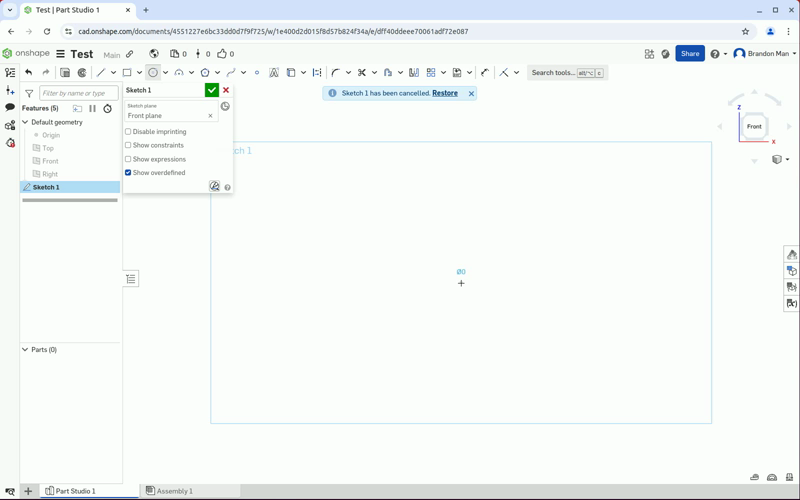
mouse_move(473, 282)
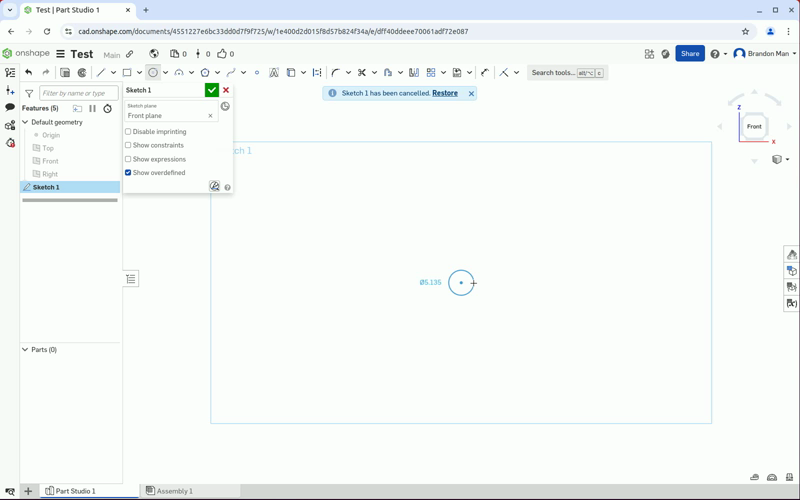
click(473, 282)
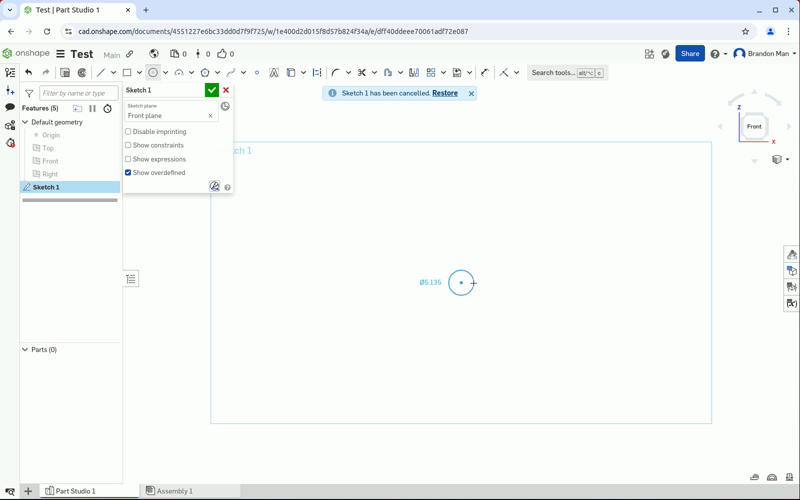
key(esc)
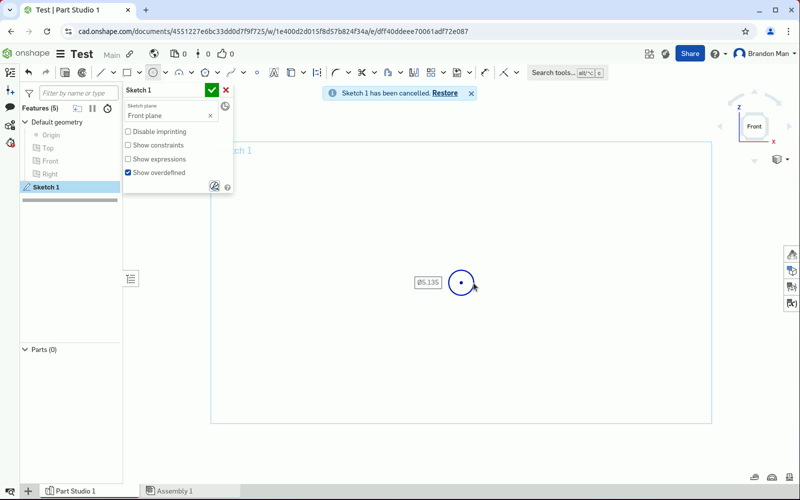
key(c)
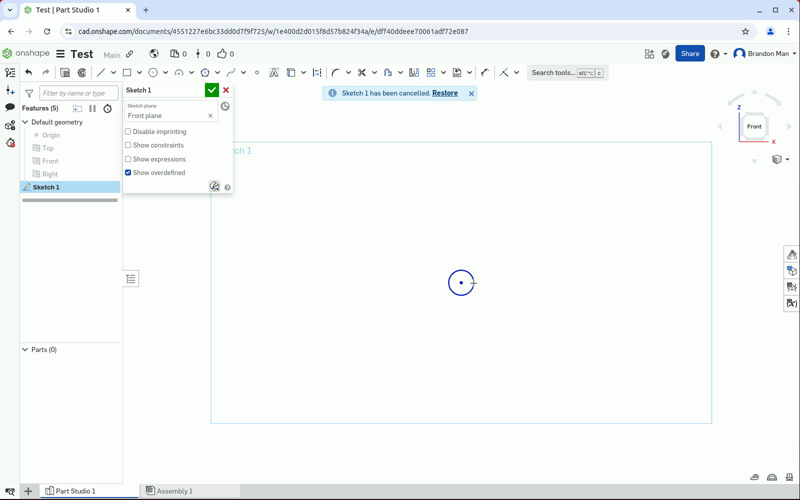
key_down(shift)
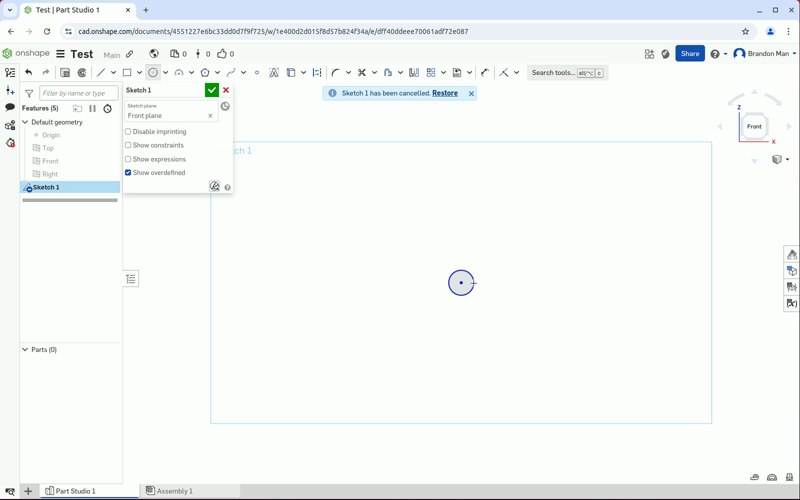
mouse_move(461, 282)
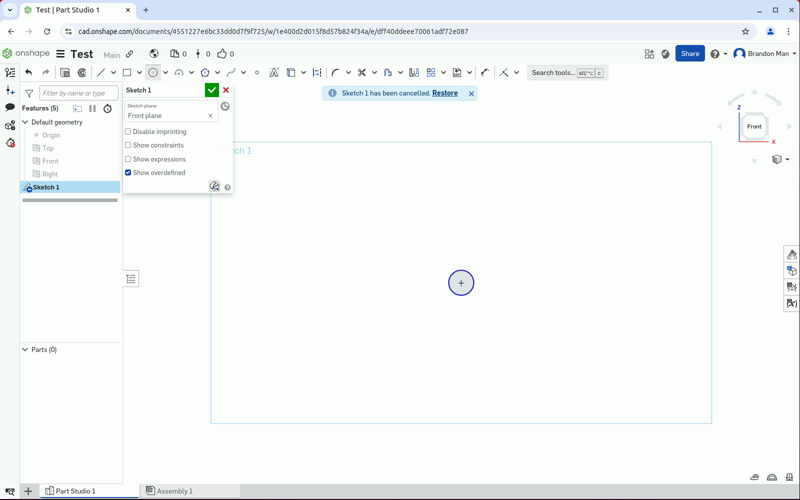
click(461, 282)
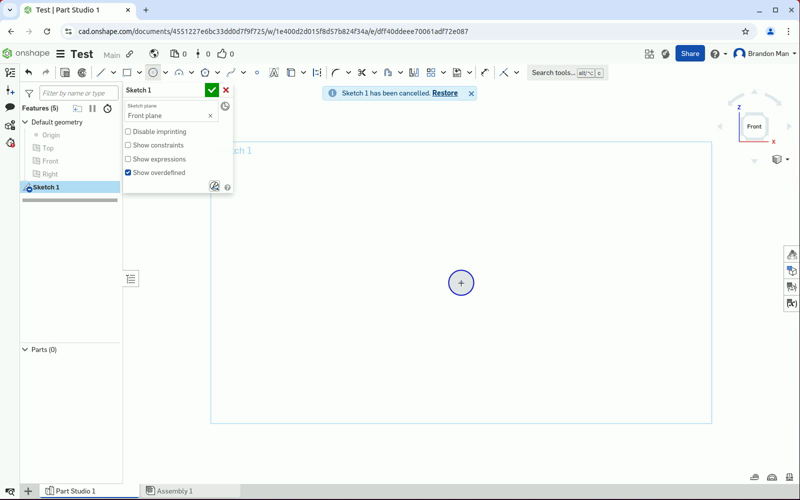
key_up(shift)
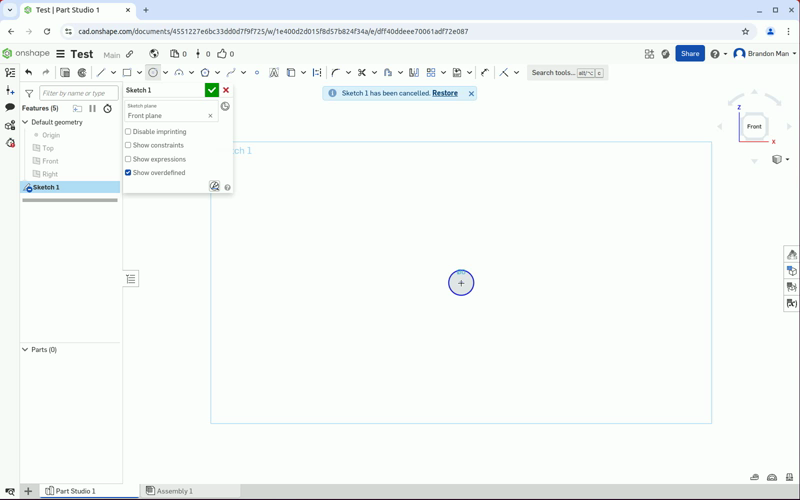
mouse_move(467, 282)
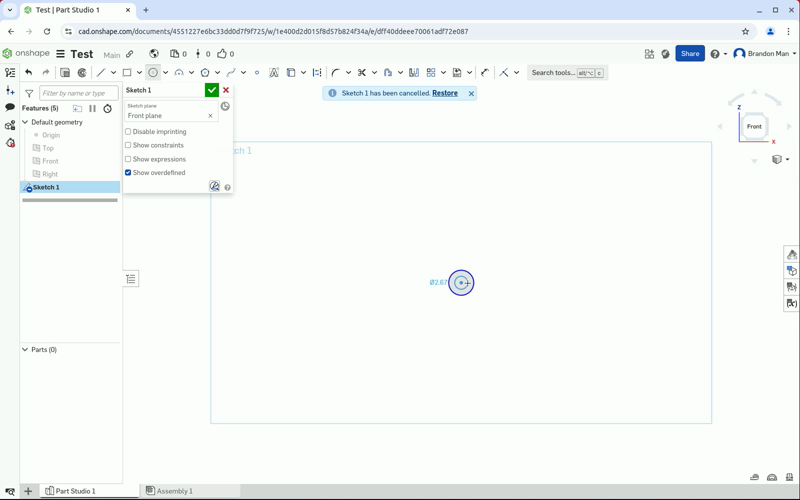
click(467, 282)
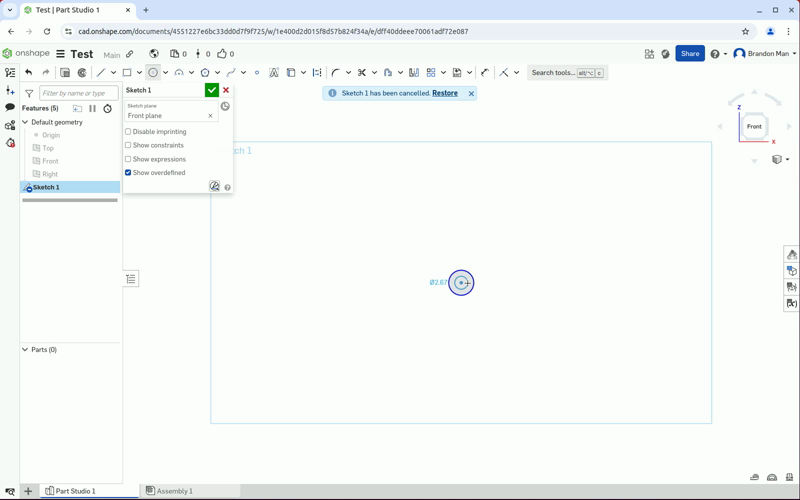
key(esc)
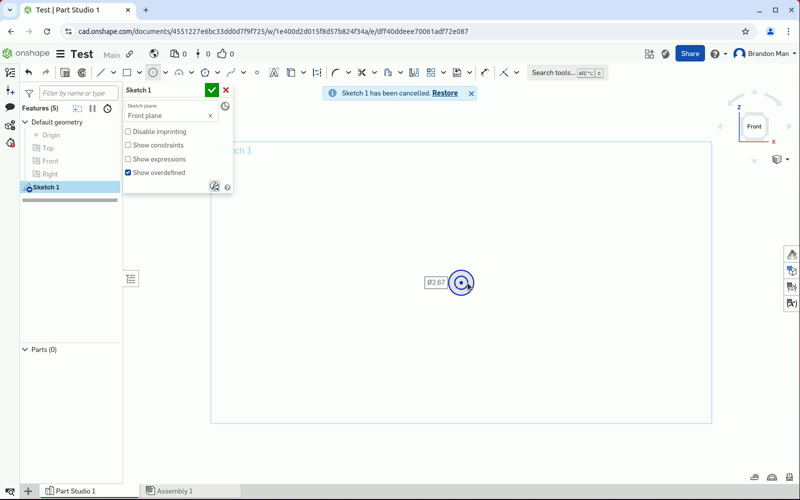
mouse_move(459, 293)
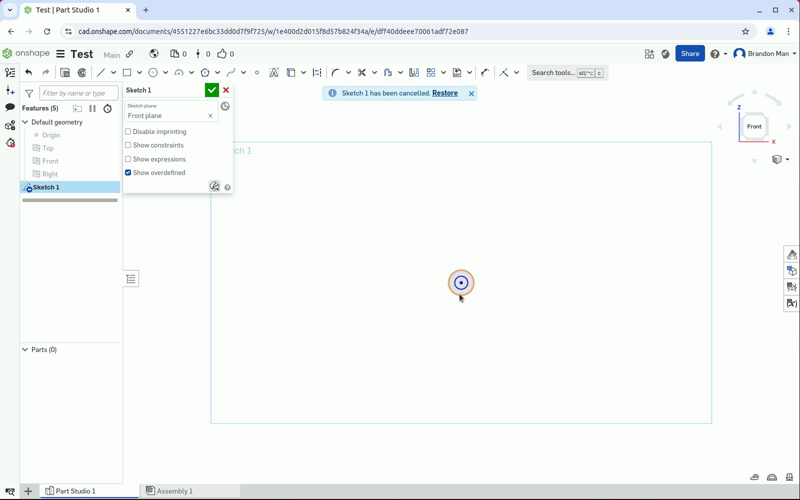
scroll(6)
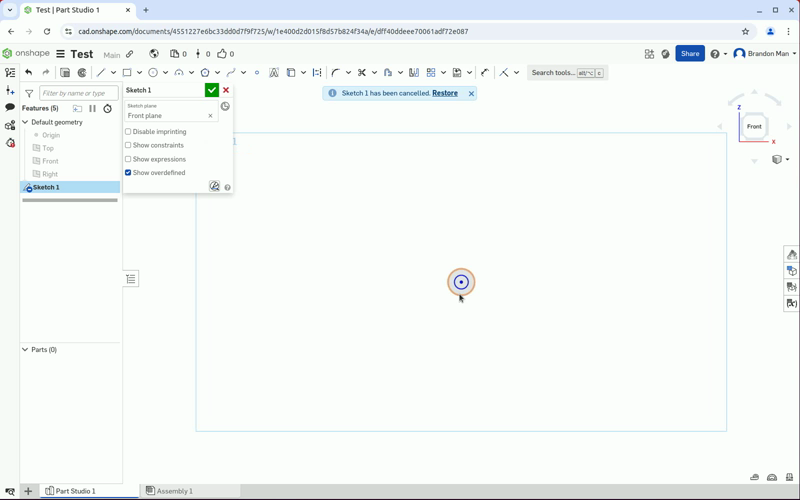
scroll(6)
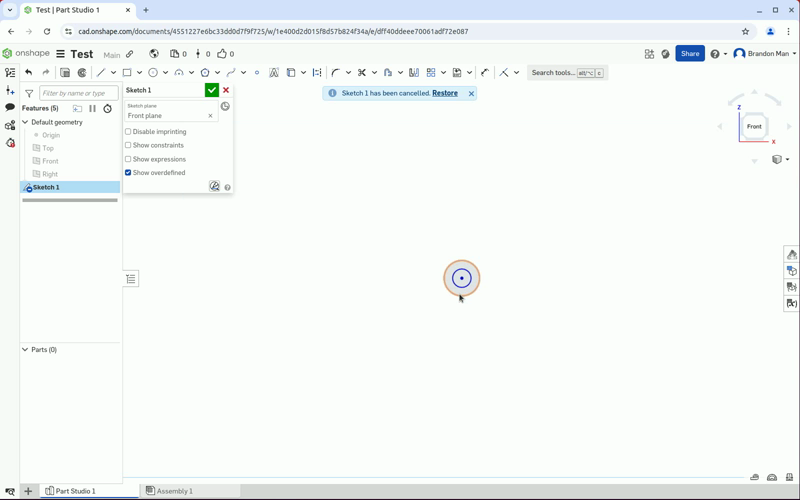
scroll(6)
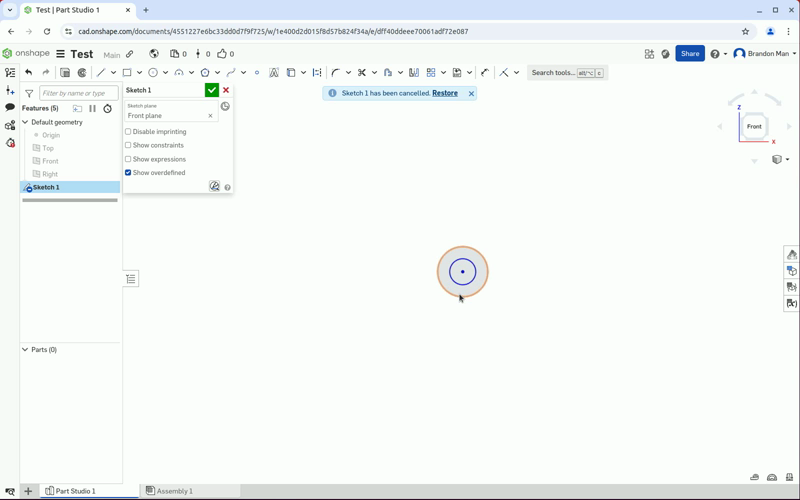
scroll(6)
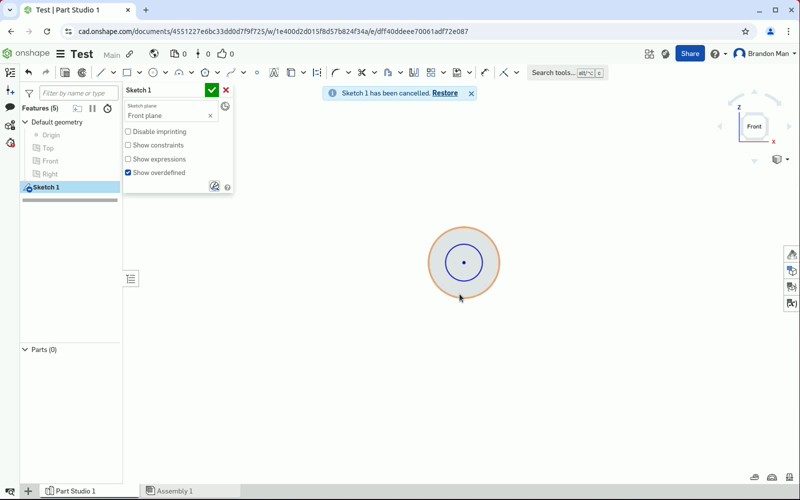
scroll(6)
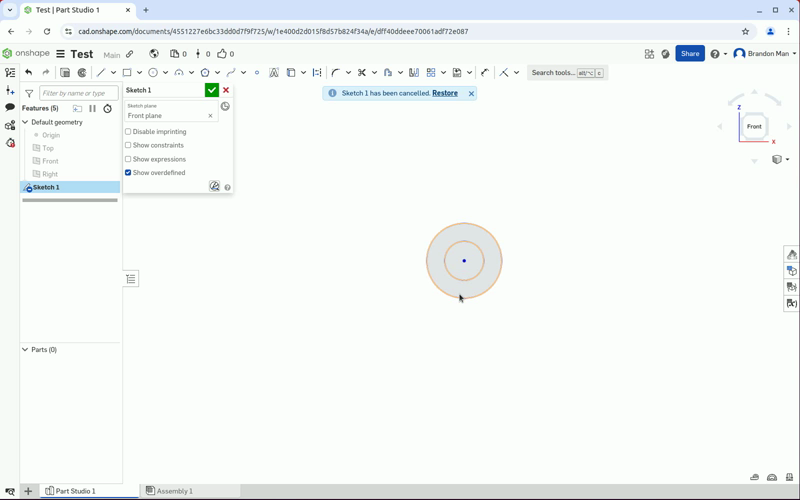
scroll(6)
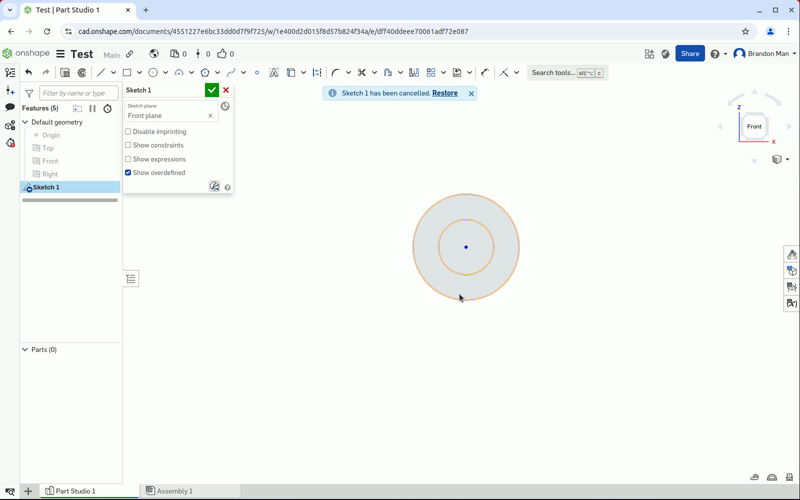
scroll(6)
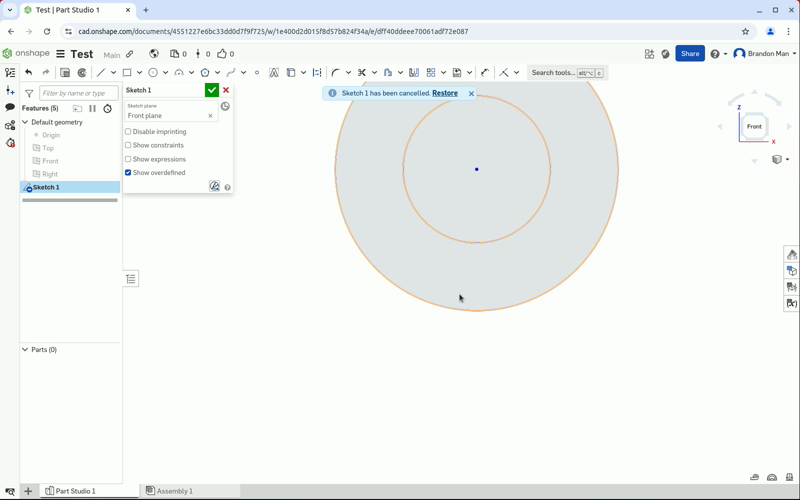
click(459, 293)
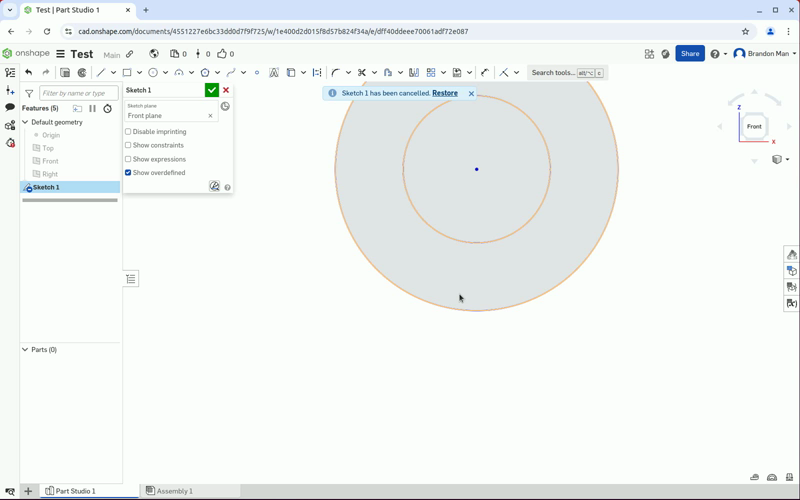
scroll(-6)
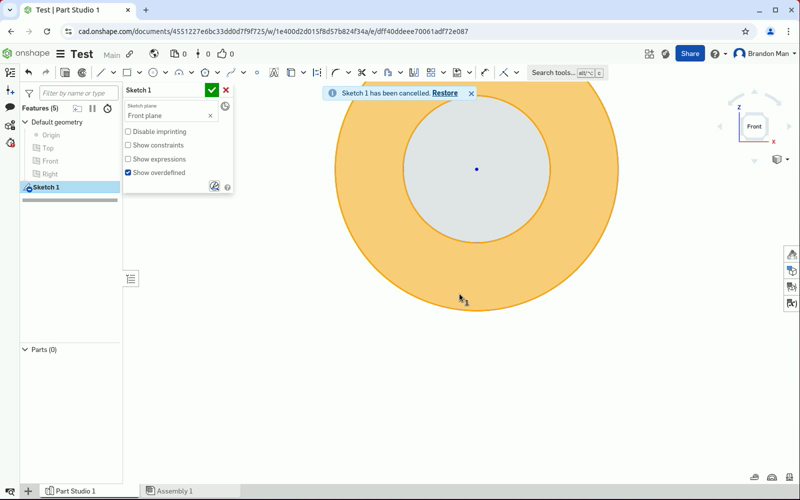
scroll(-6)
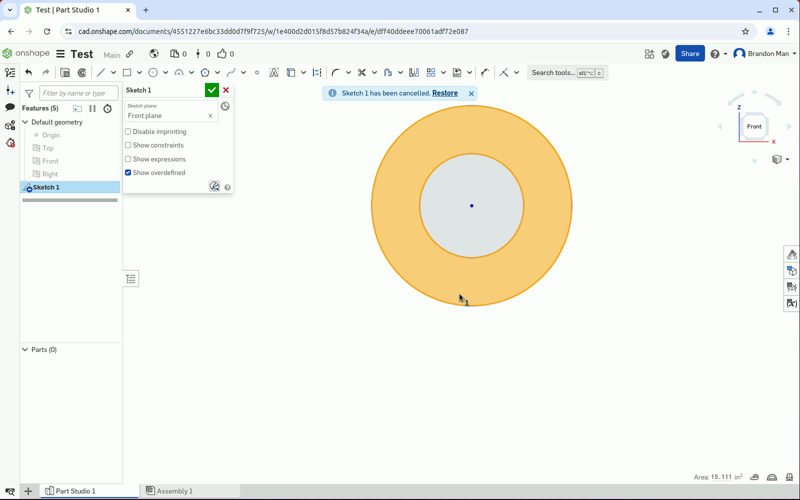
scroll(-6)
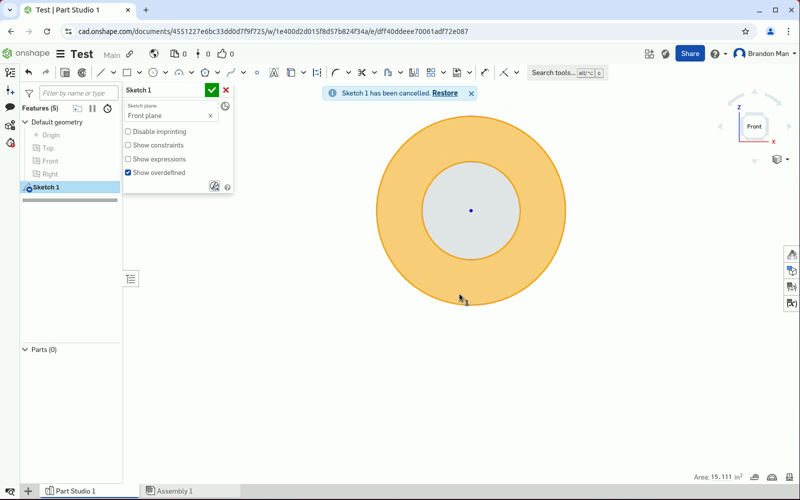
scroll(-6)
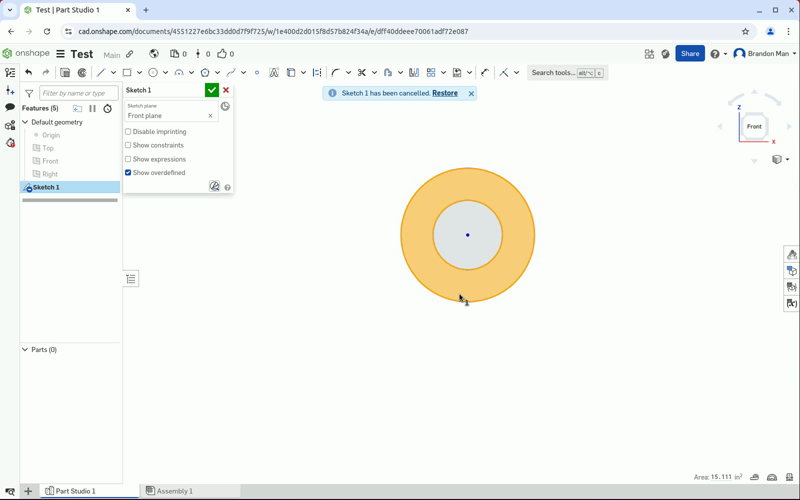
scroll(-6)
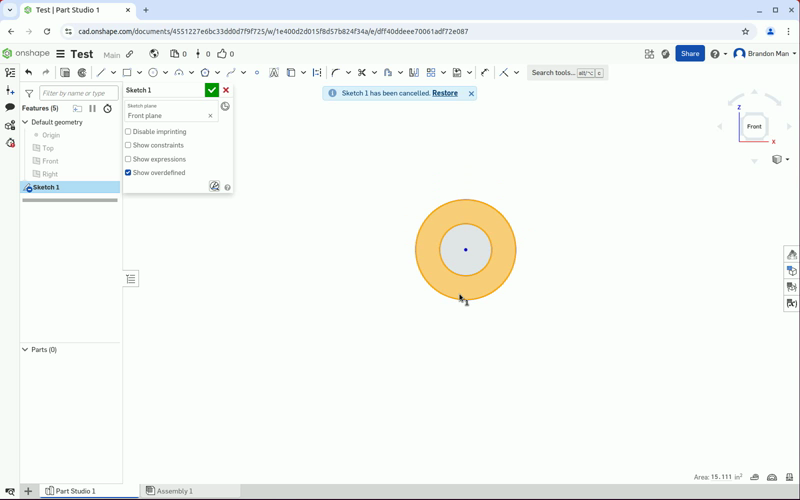
scroll(-6)
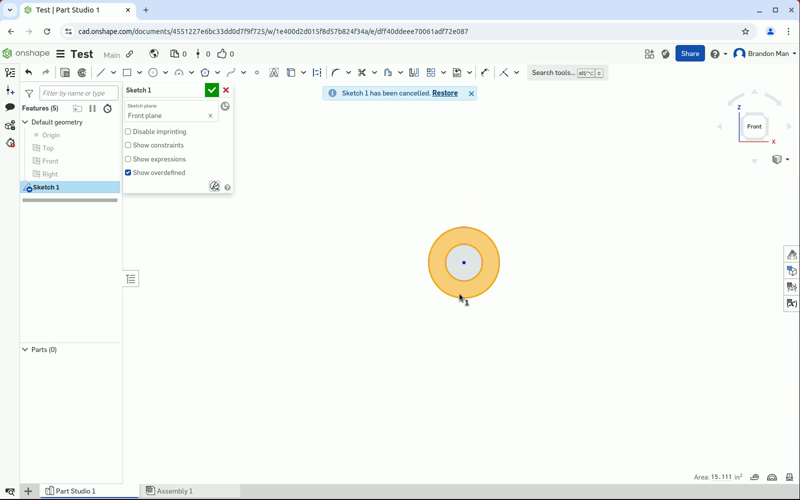
scroll(-6)
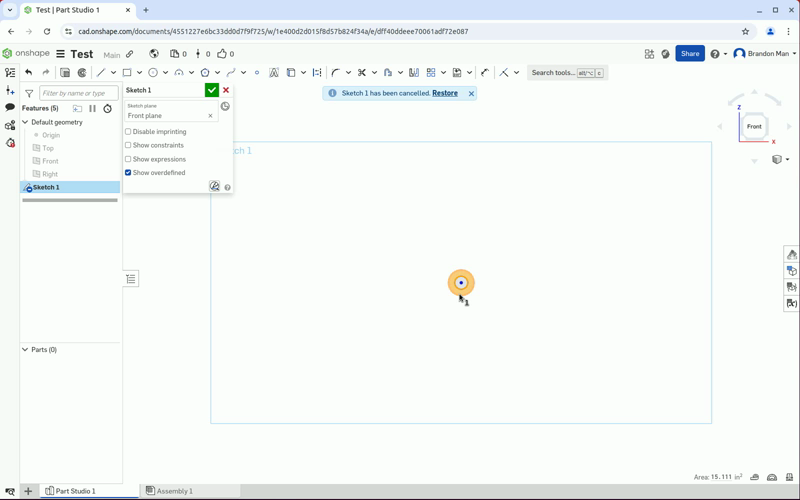
mouse_move(73, 352)
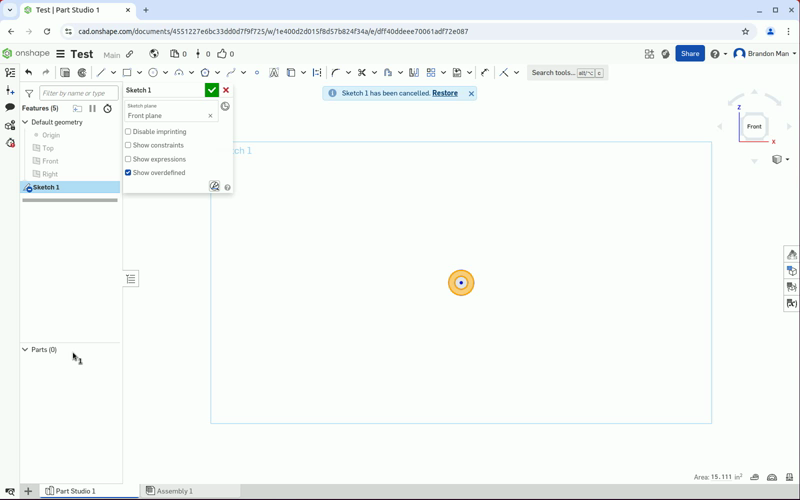
key(shift+y)
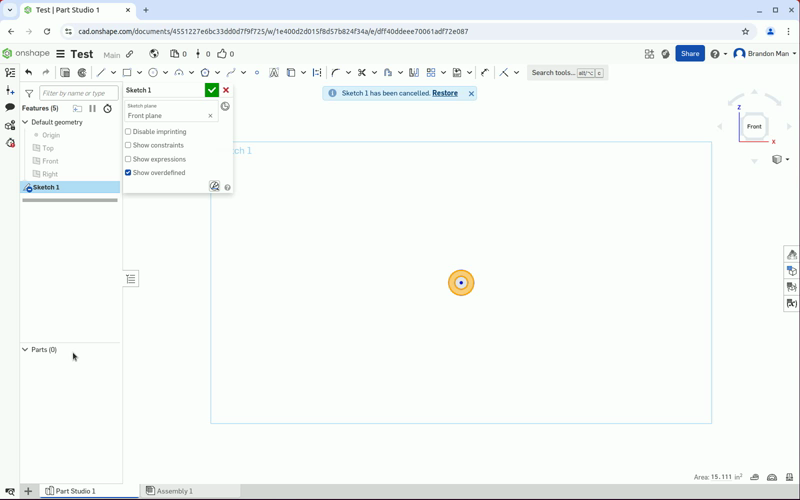
key(shift+e)
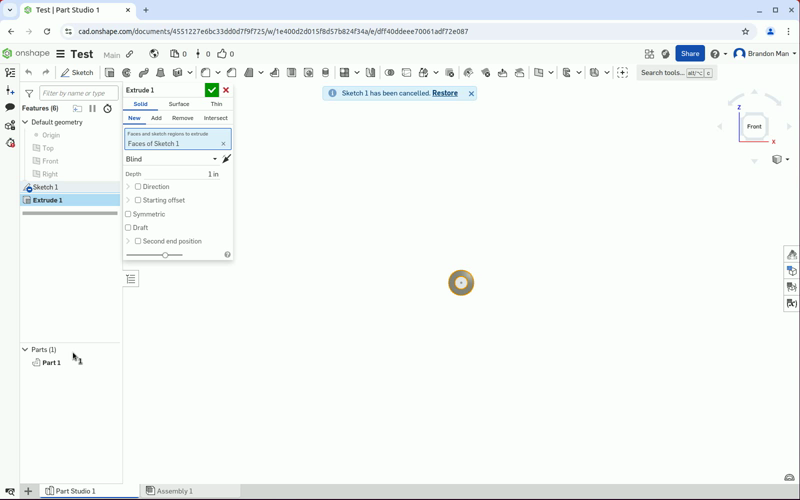
mouse_move(143, 106)
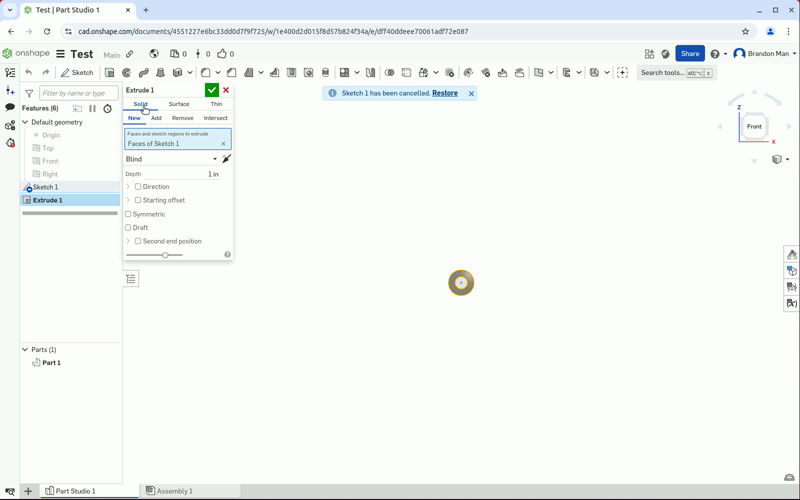
click(143, 106)
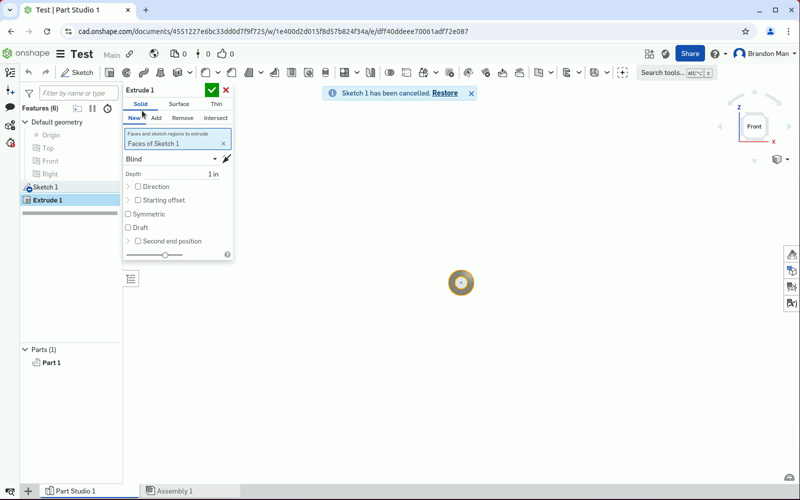
mouse_move(137, 120)
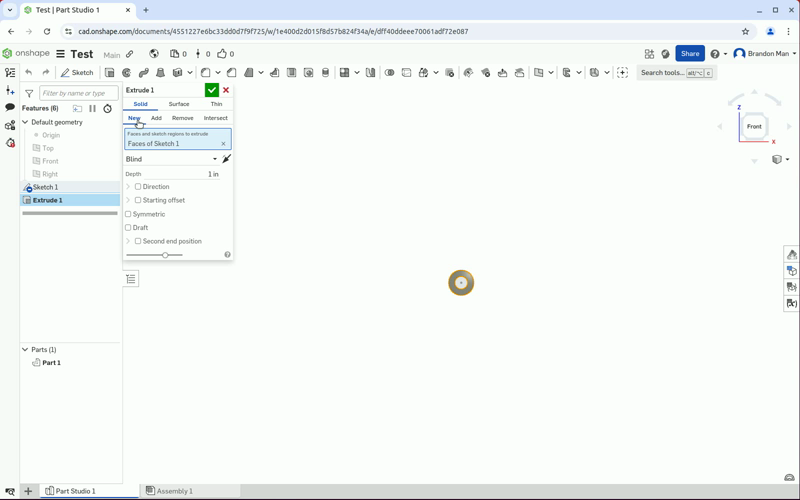
click(137, 120)
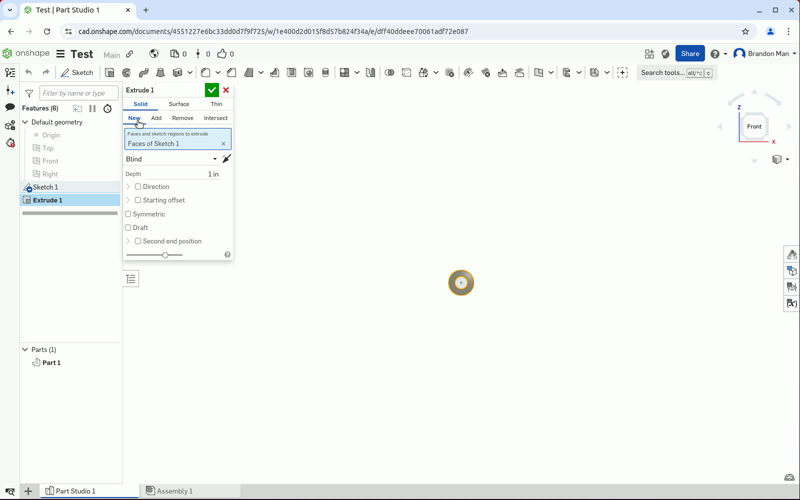
key(tab, 4)
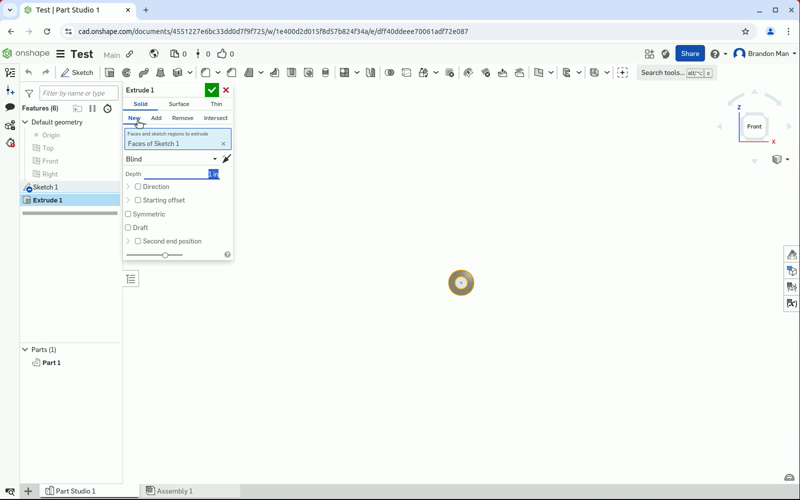
text(3.37)
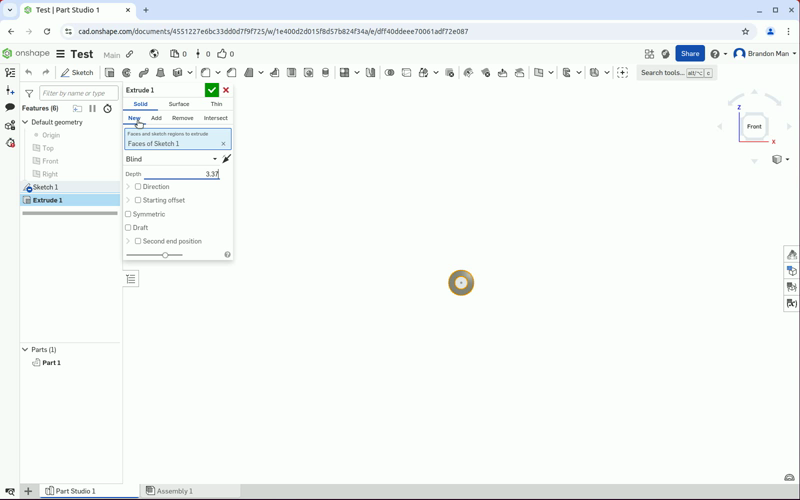
key(tab, 3)
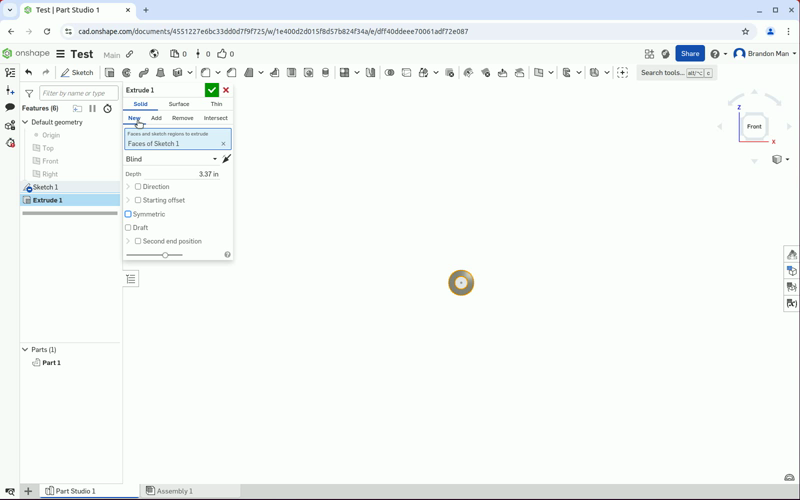
key(space)
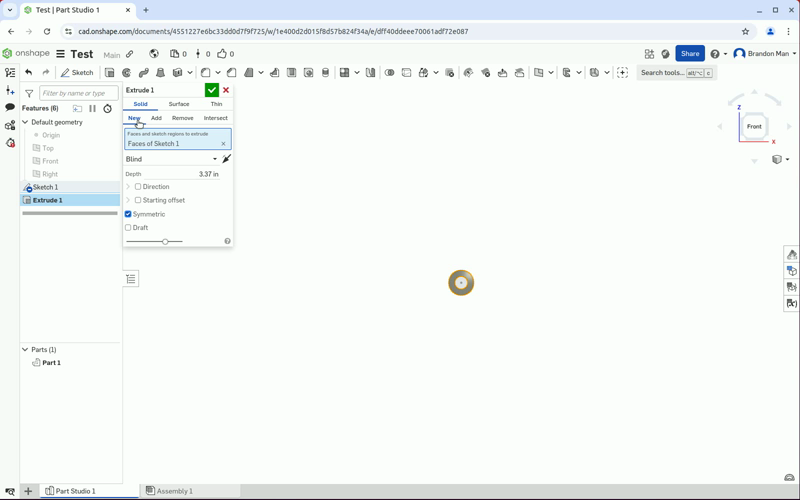
key(enter)
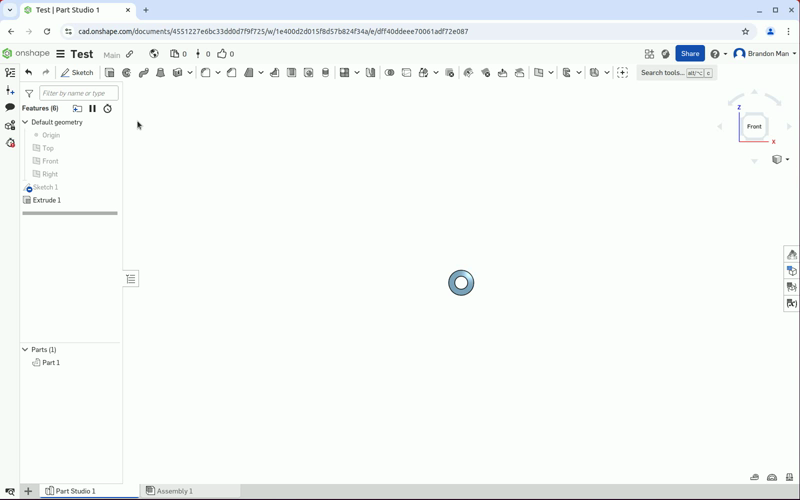
key(shift+h)
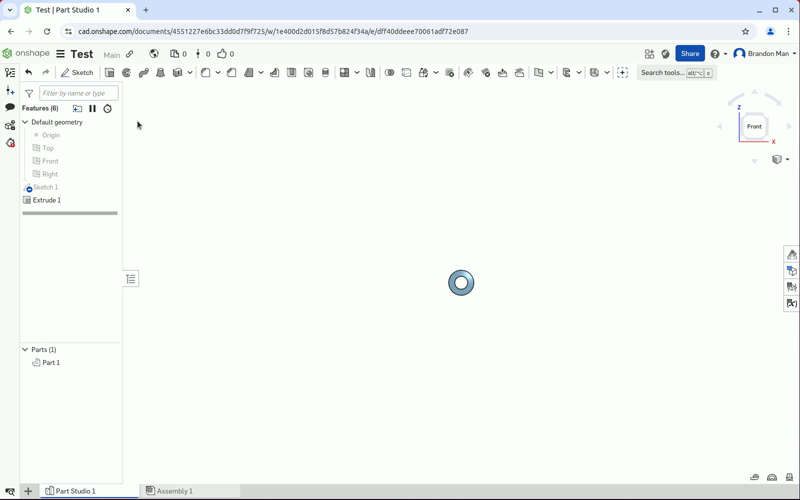
key(shift+h)
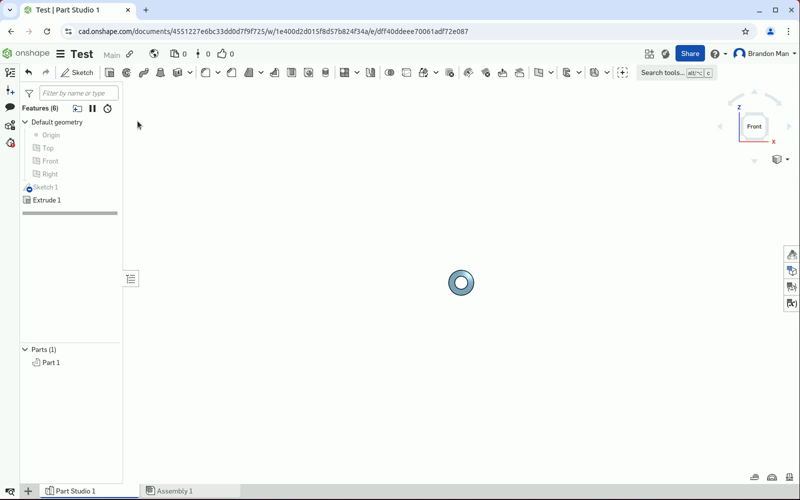
mouse_move(73, 189)
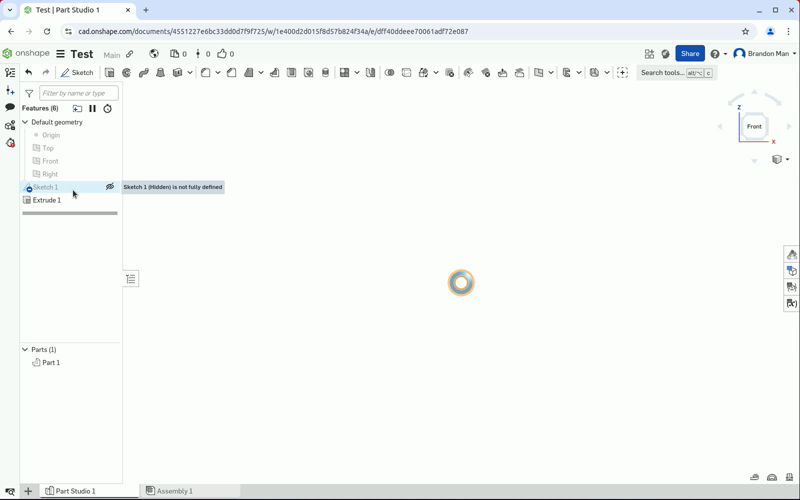
click(73, 189)
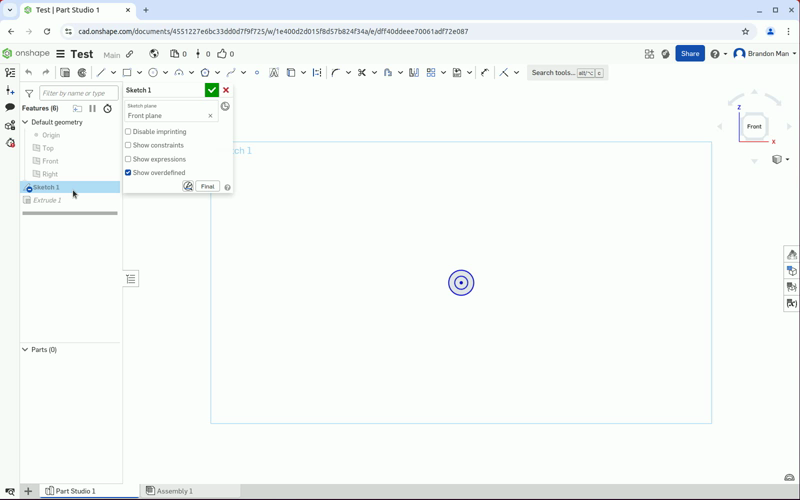
mouse_move(229, 92)
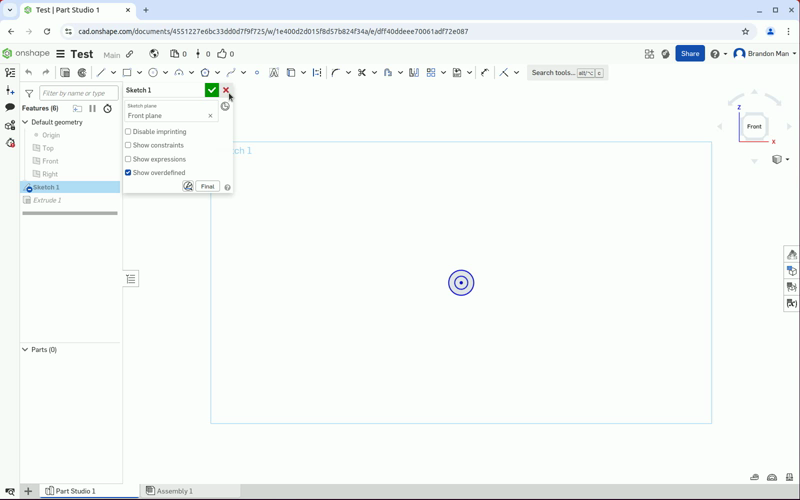
click(229, 92)
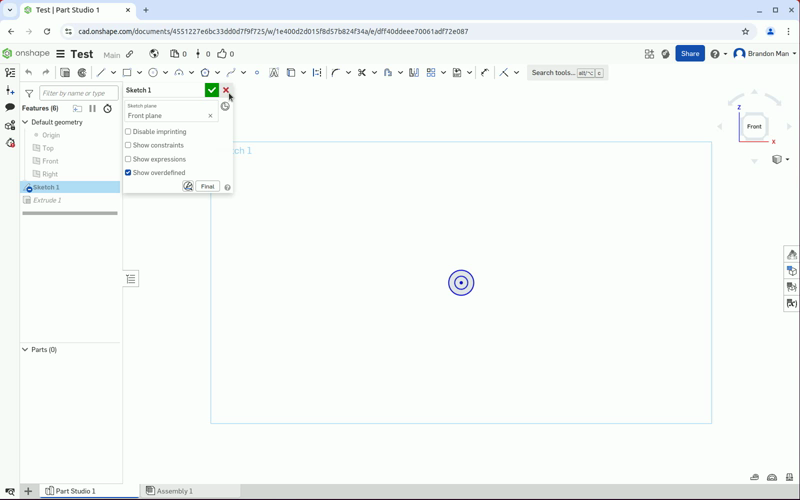
key(shift+s)
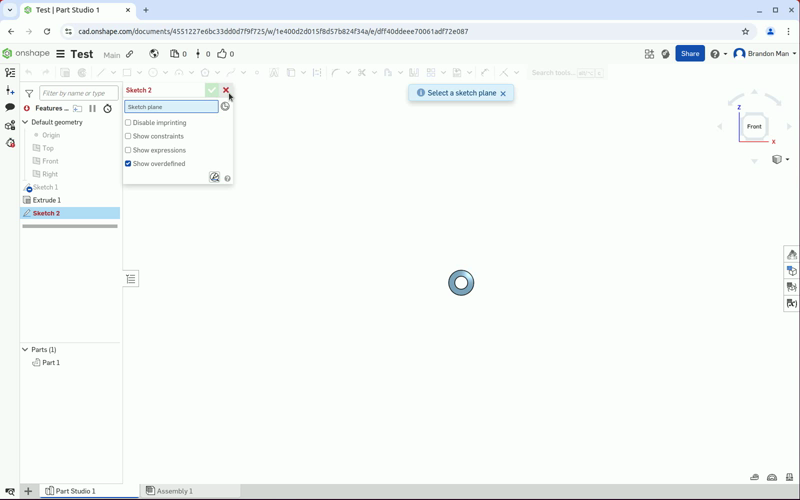
mouse_move(73, 163)
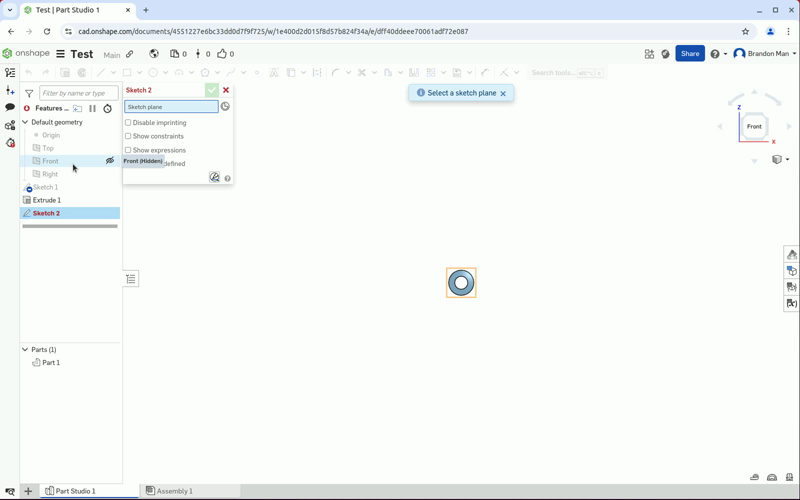
click(73, 163)
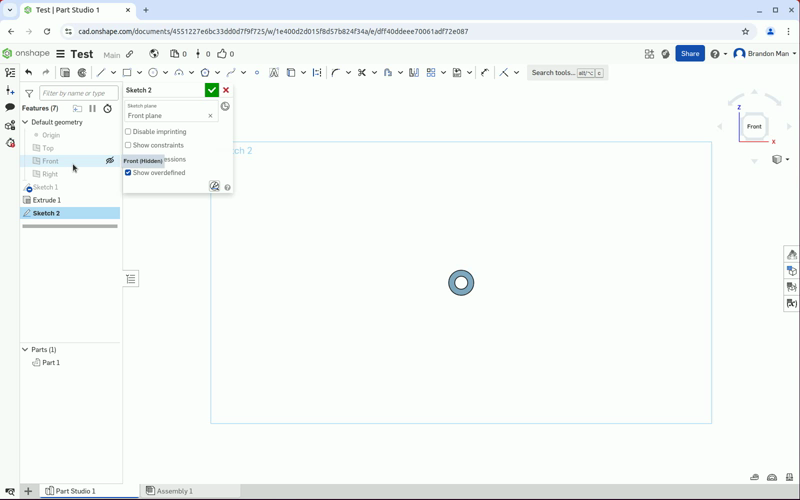
mouse_move(73, 352)
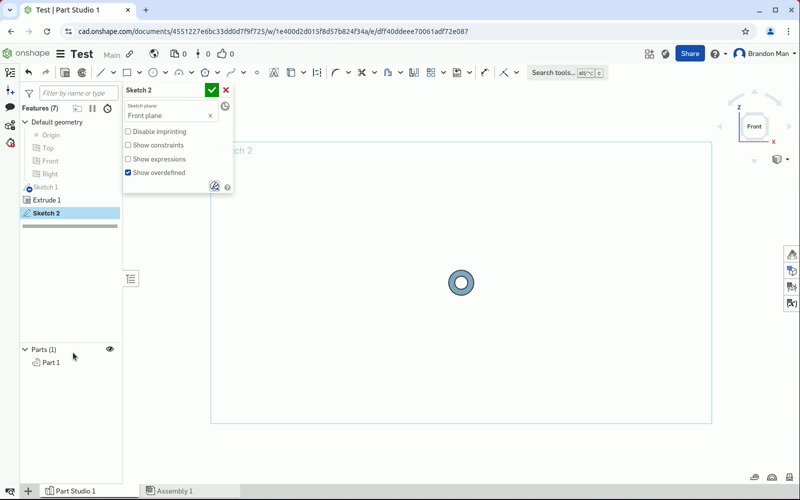
key(y)
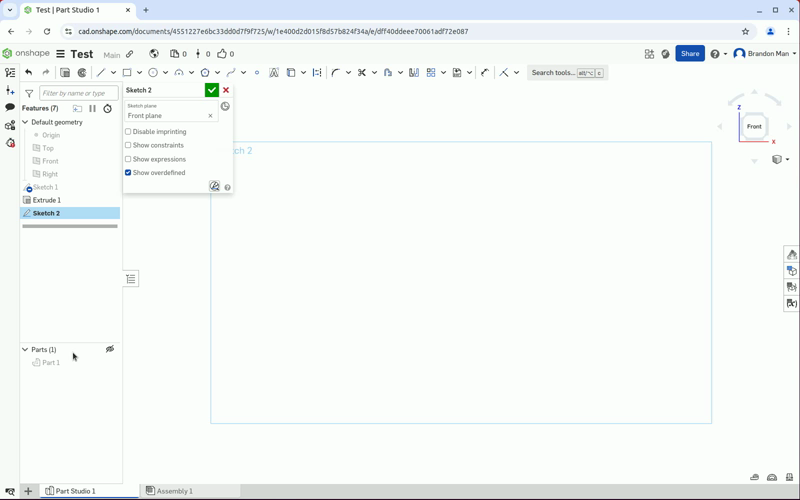
key(c)
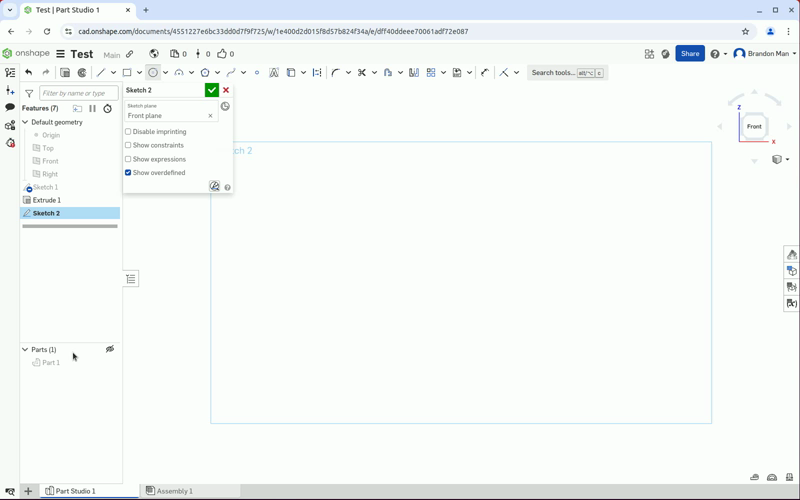
key_down(shift)
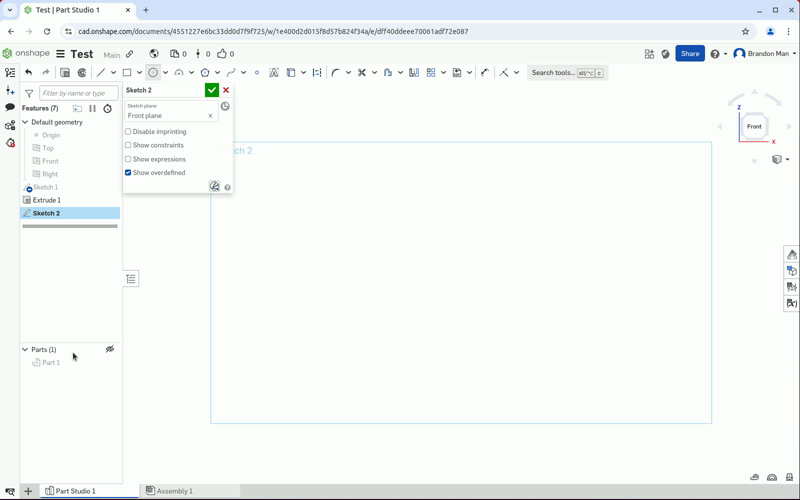
mouse_move(461, 282)
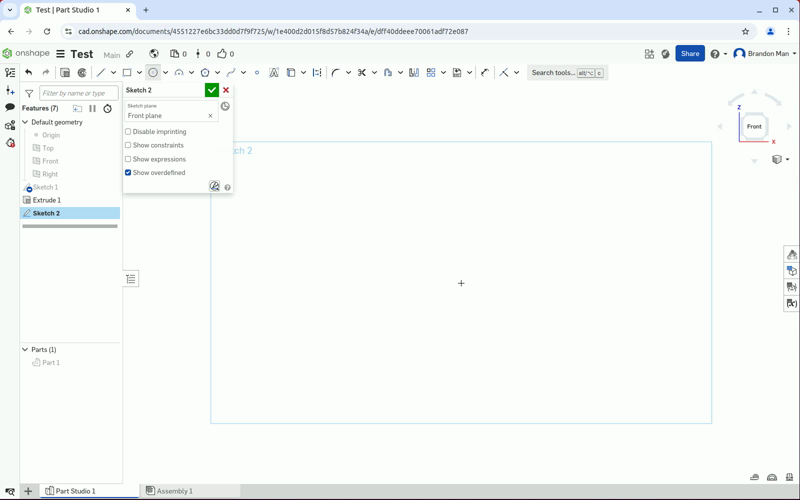
click(461, 282)
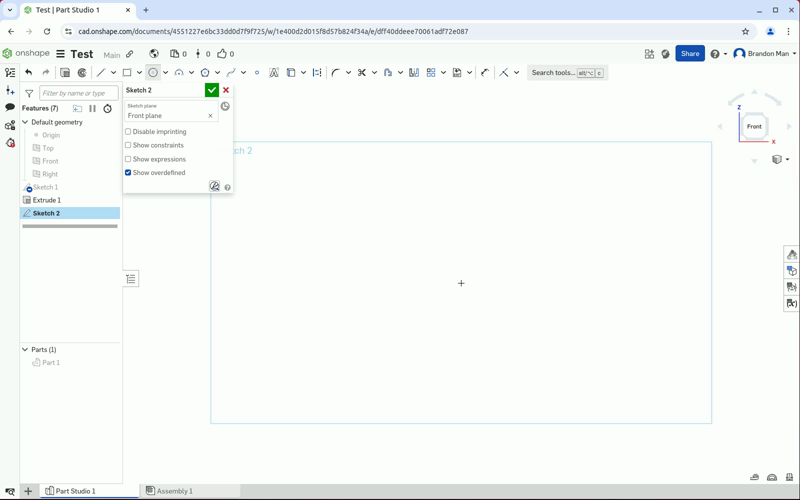
key_up(shift)
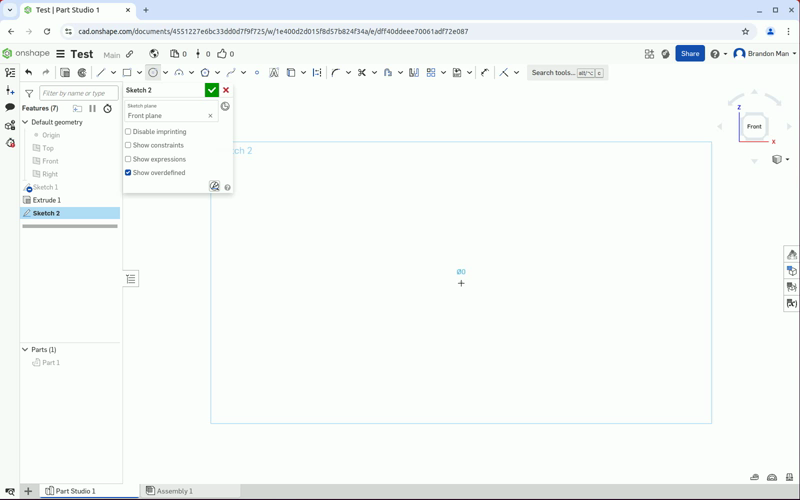
mouse_move(467, 282)
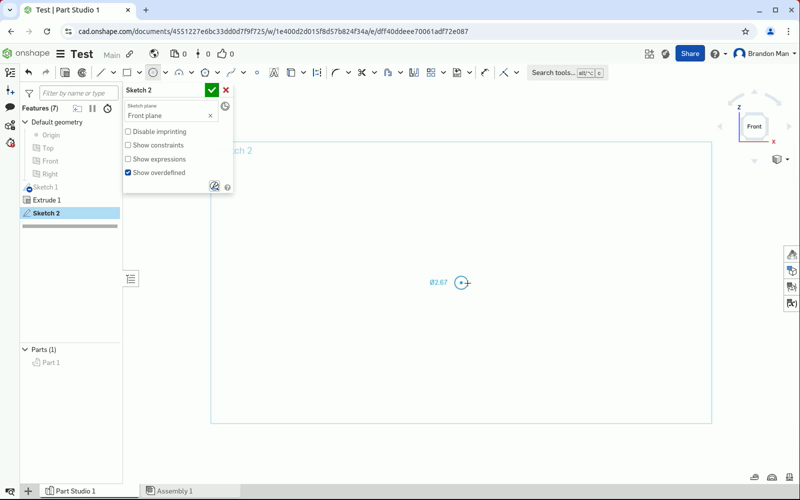
click(467, 282)
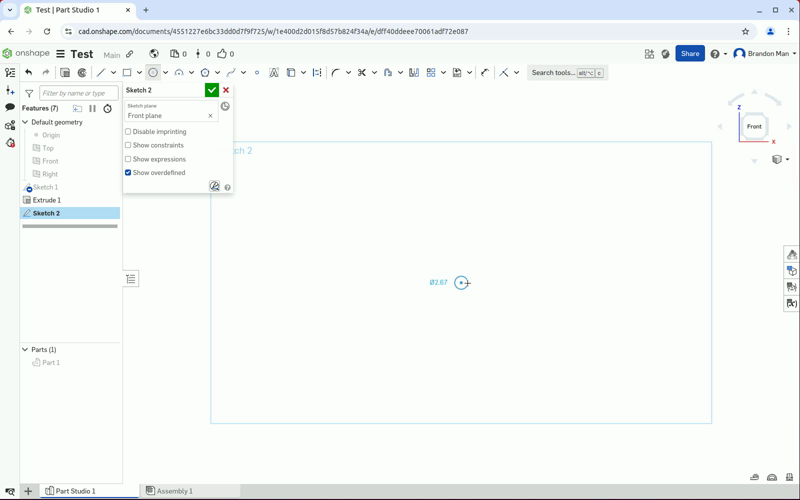
key(esc)
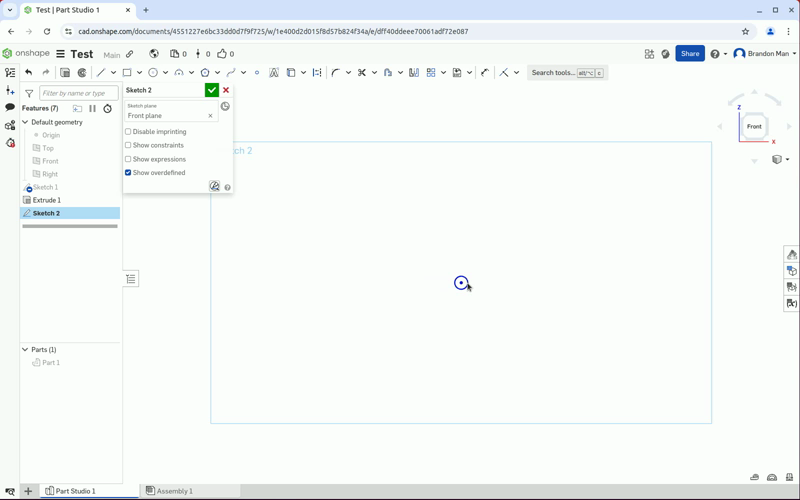
mouse_move(466, 281)
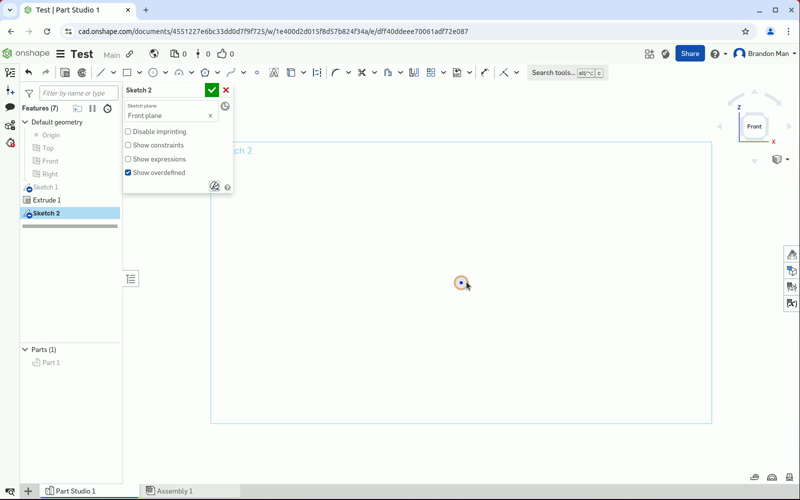
scroll(6)
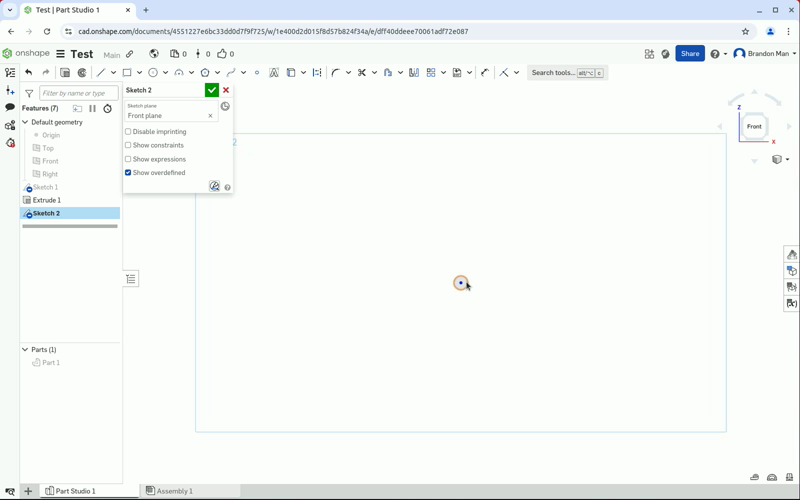
scroll(6)
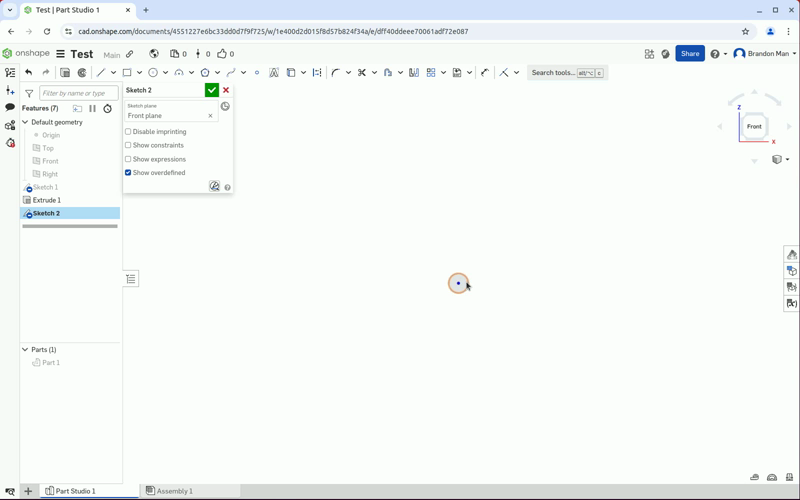
scroll(6)
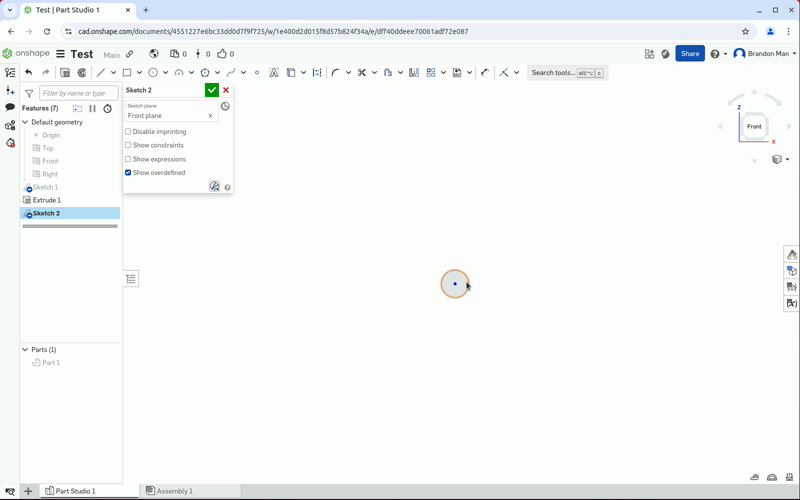
scroll(6)
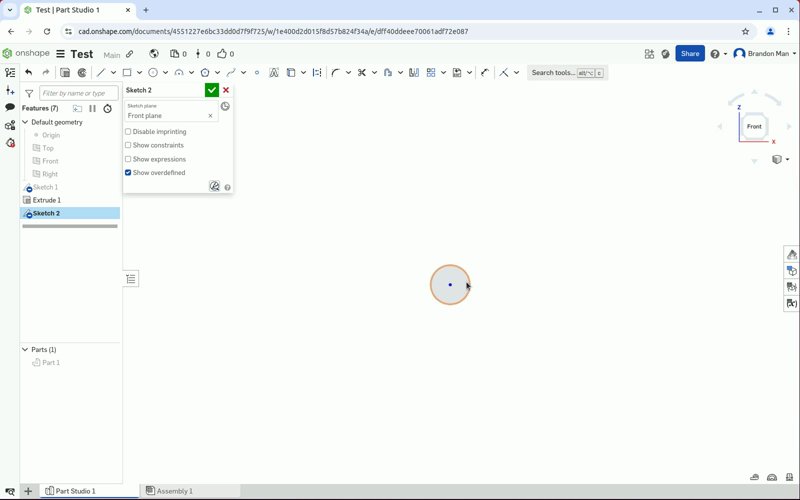
scroll(6)
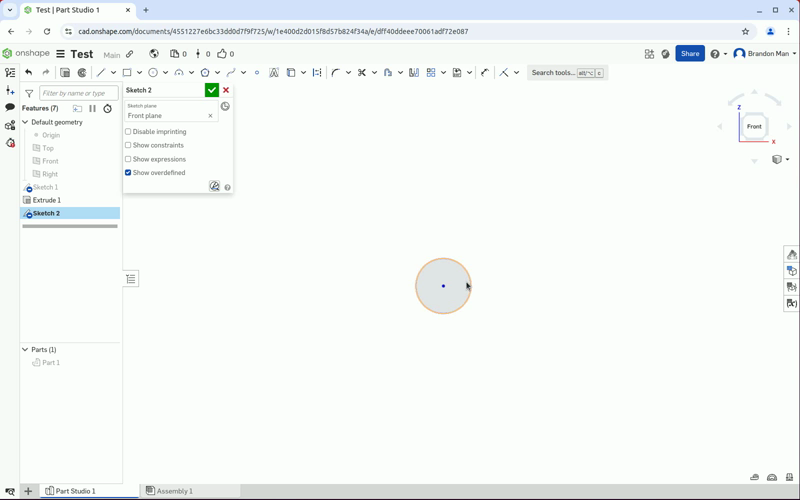
scroll(6)
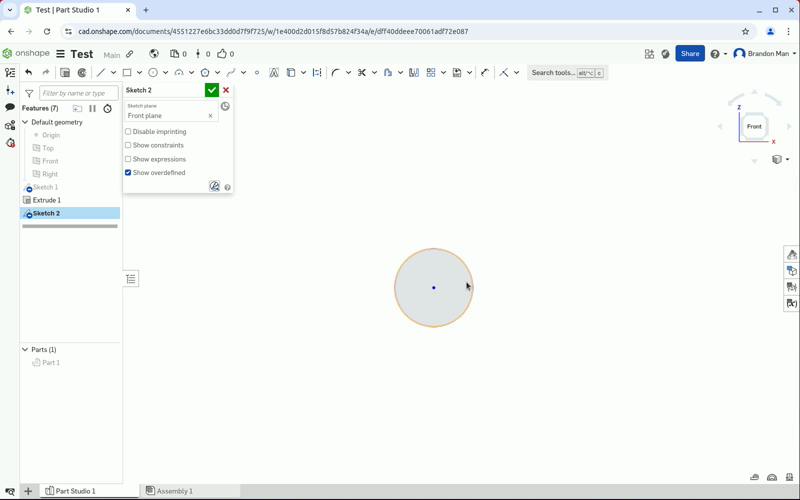
scroll(6)
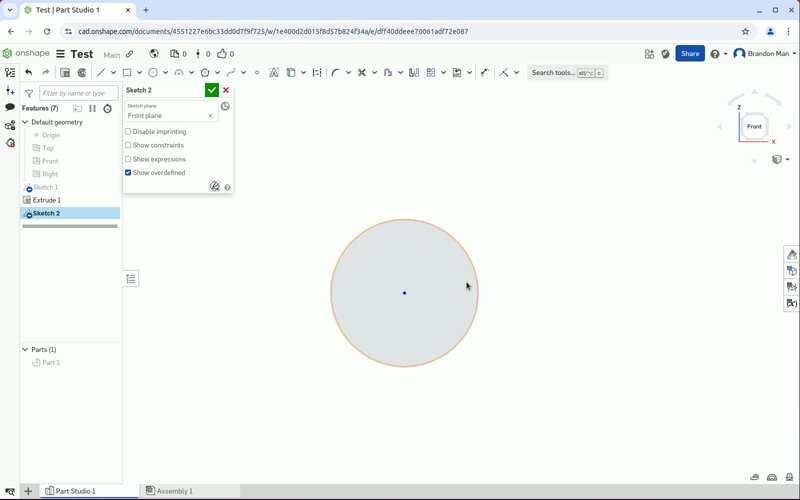
click(466, 281)
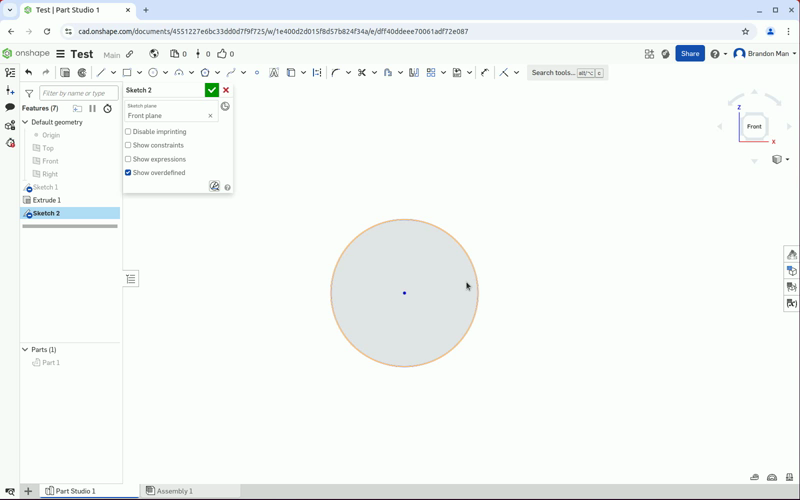
scroll(-6)
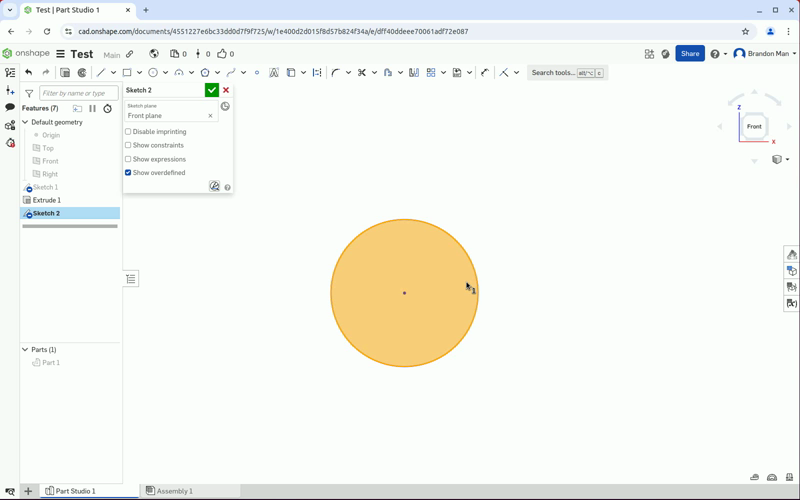
scroll(-6)
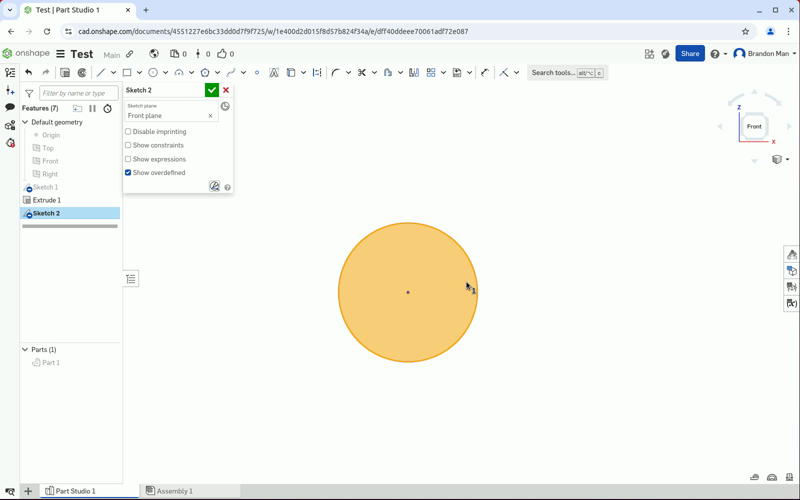
scroll(-6)
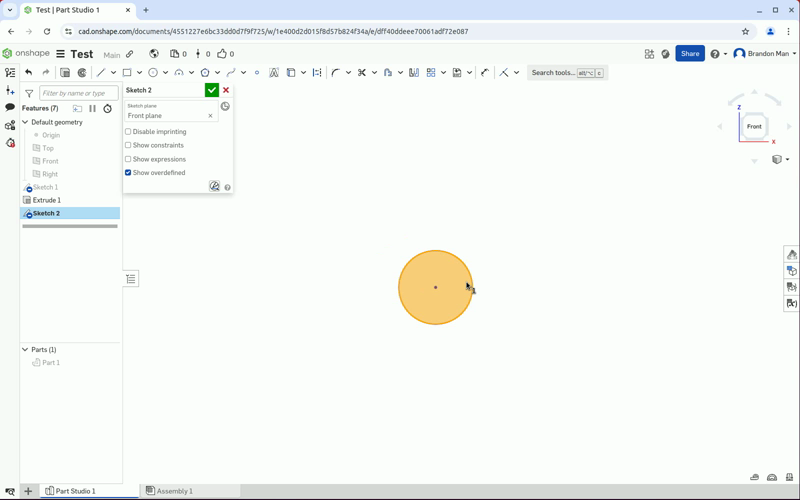
scroll(-6)
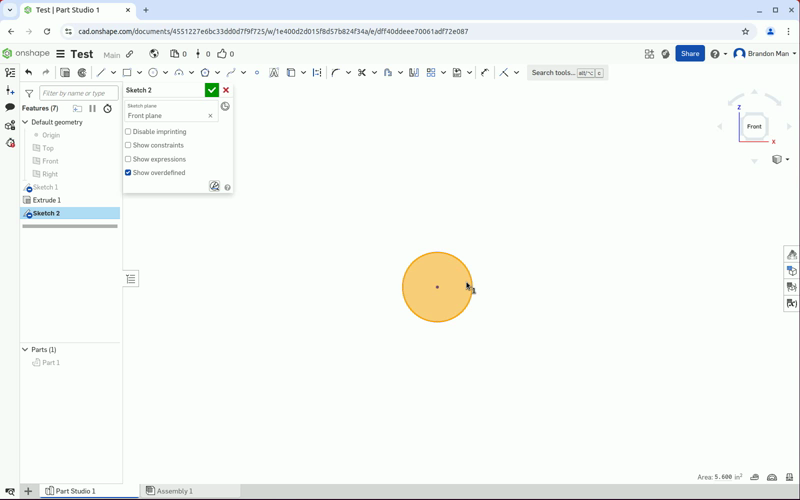
scroll(-6)
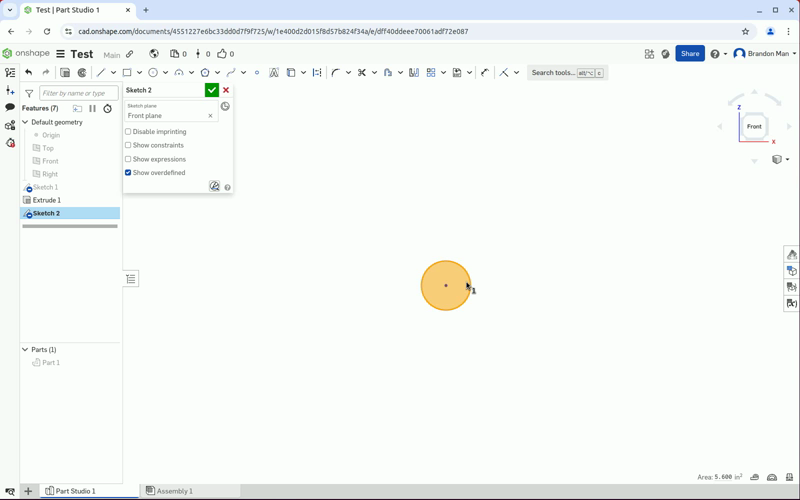
scroll(-6)
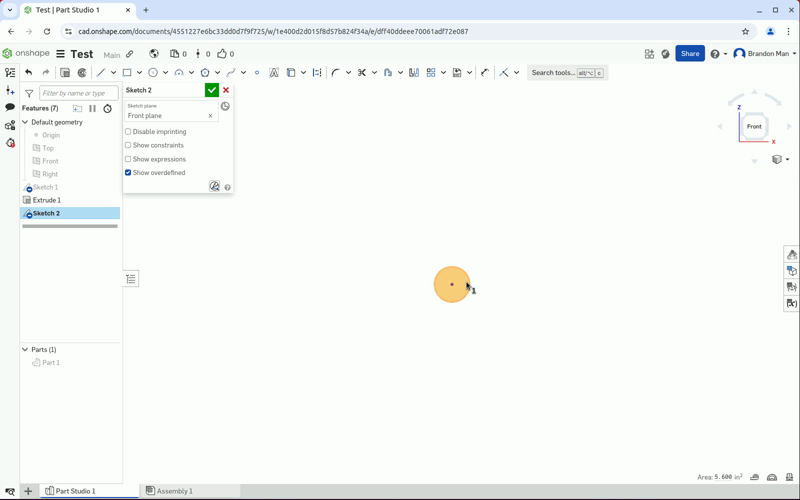
scroll(-6)
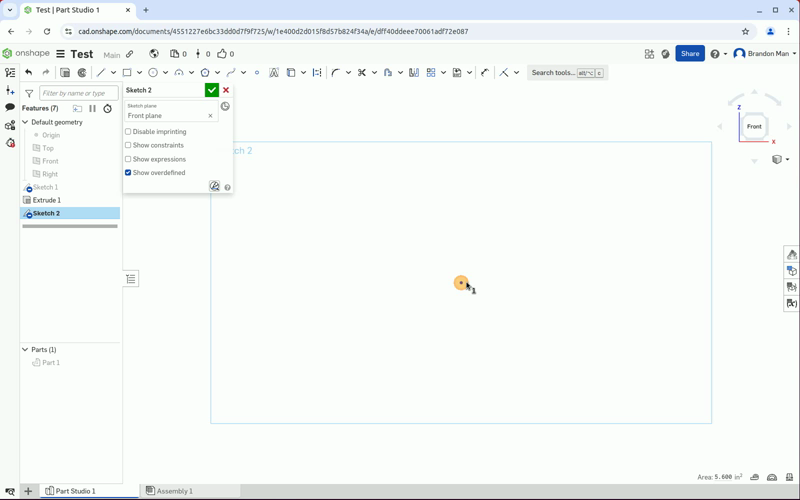
mouse_move(73, 352)
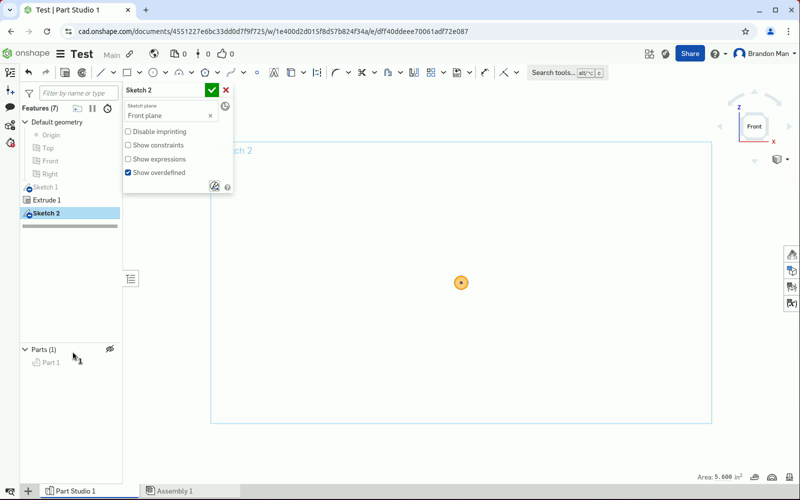
key(shift+y)
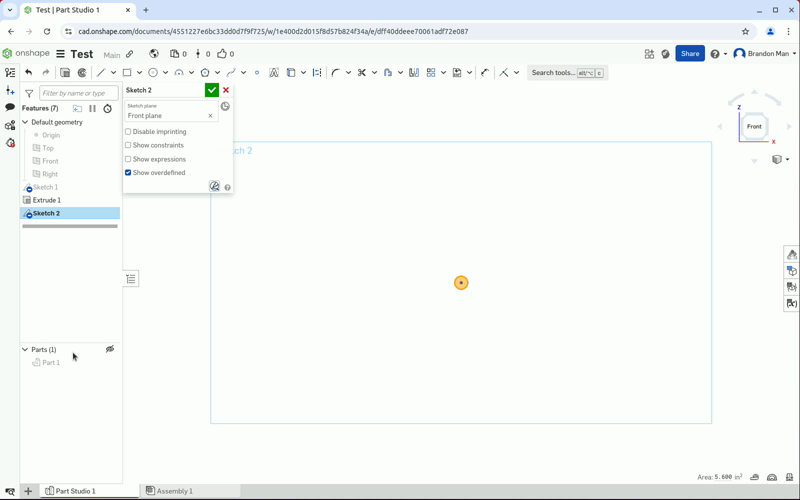
key(shift+e)
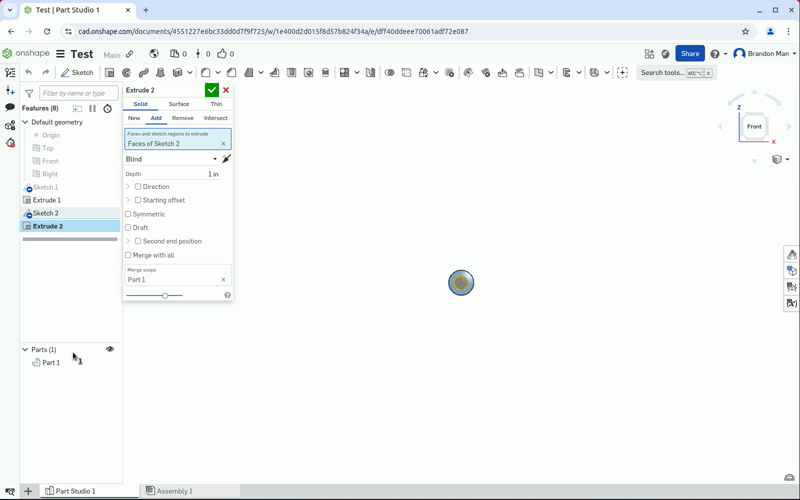
mouse_move(143, 106)
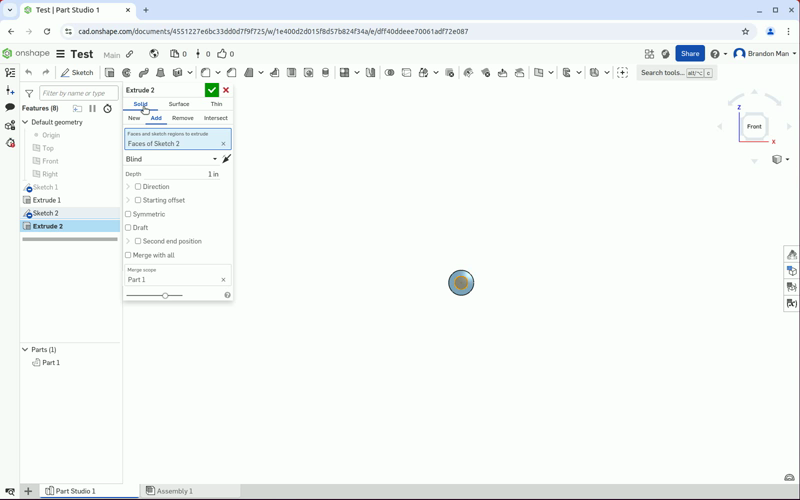
click(143, 106)
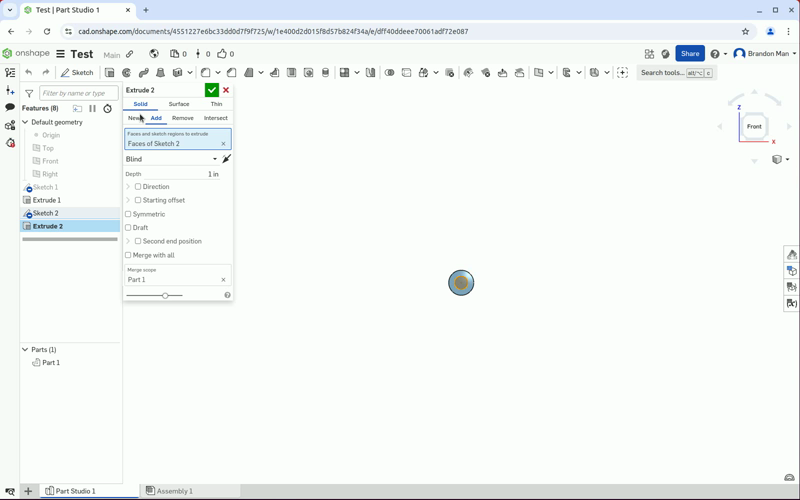
mouse_move(137, 120)
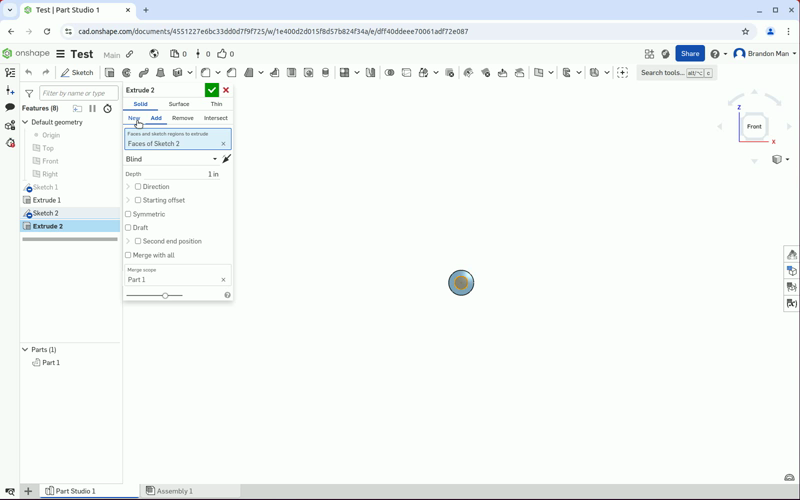
click(137, 120)
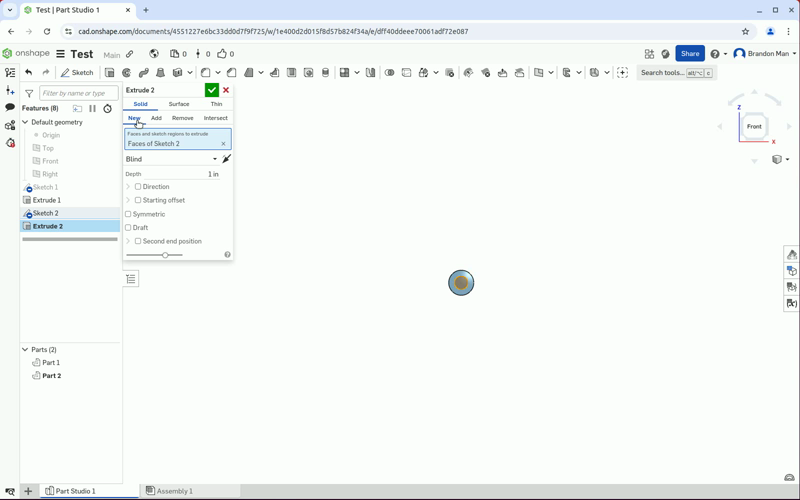
key(tab, 4)
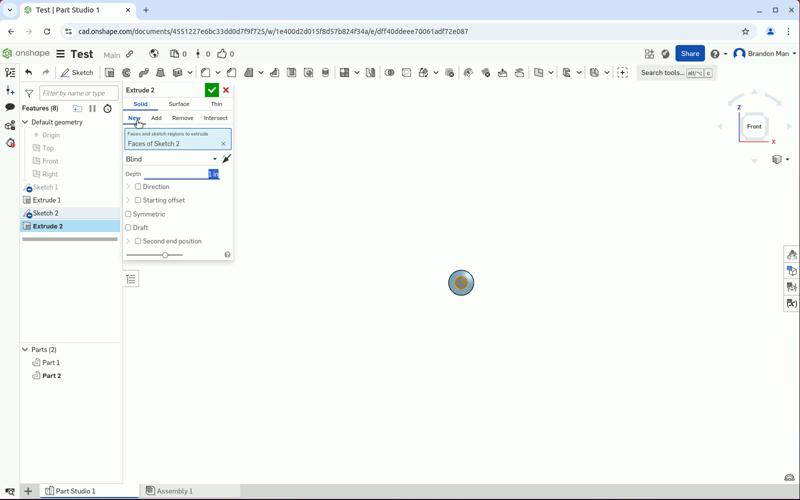
text(46.216)
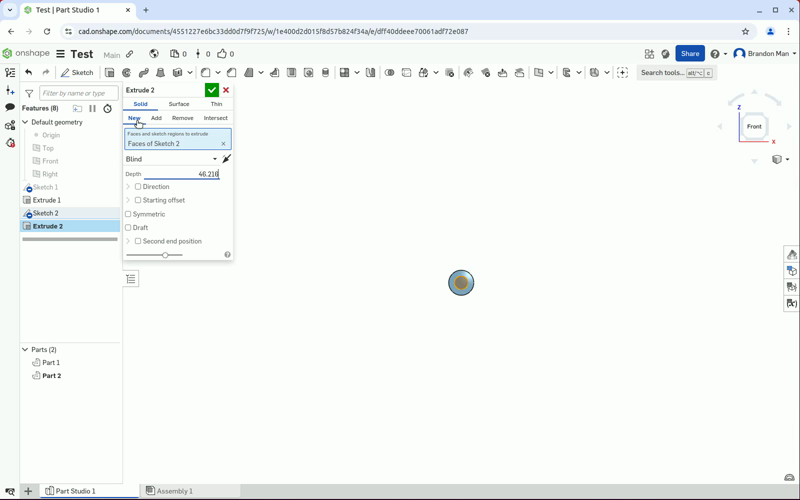
key(tab, 3)
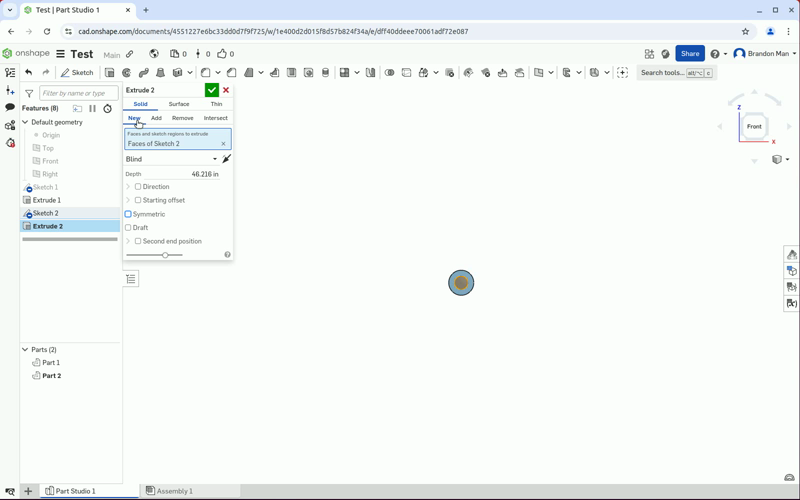
key(space)
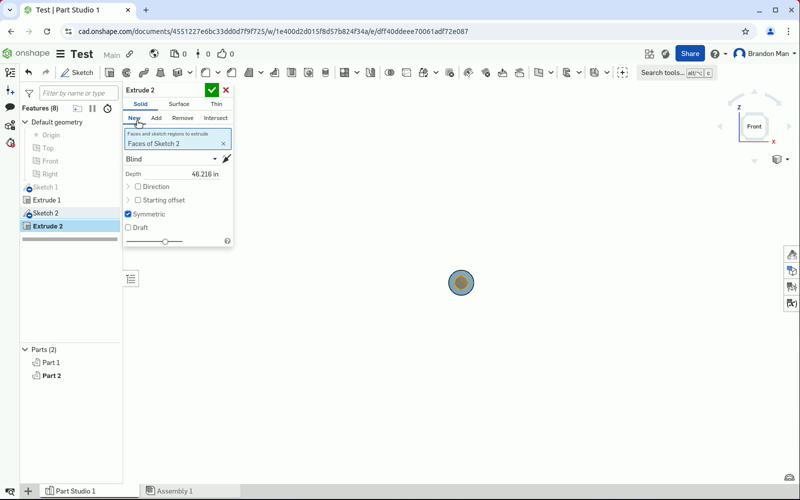
key(enter)
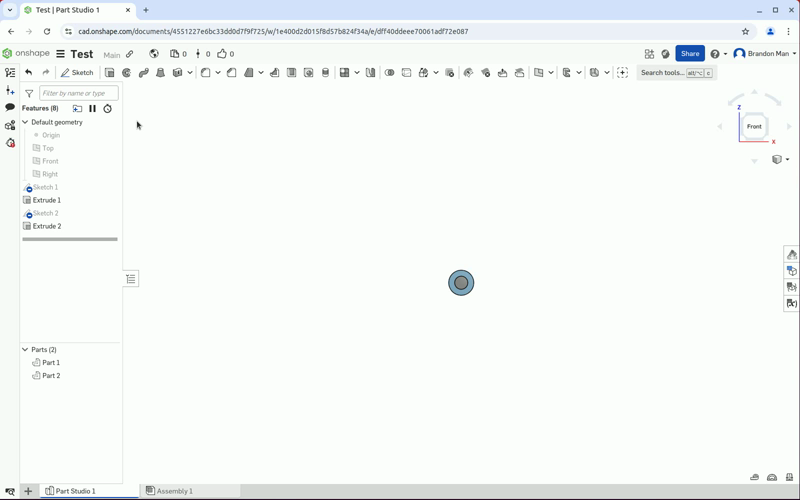
key(shift+h)
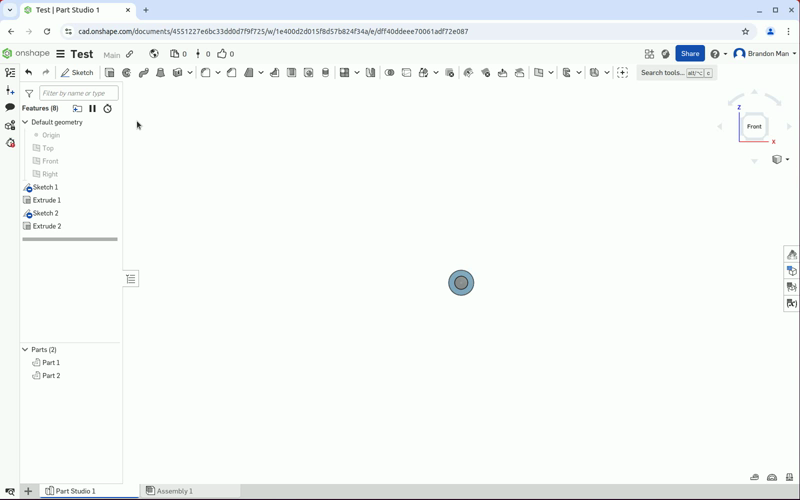
key(shift+h)
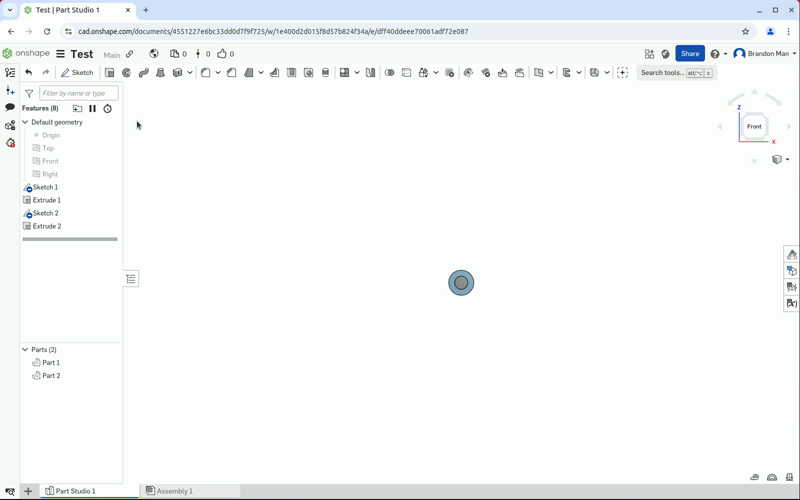
key(shift+7)
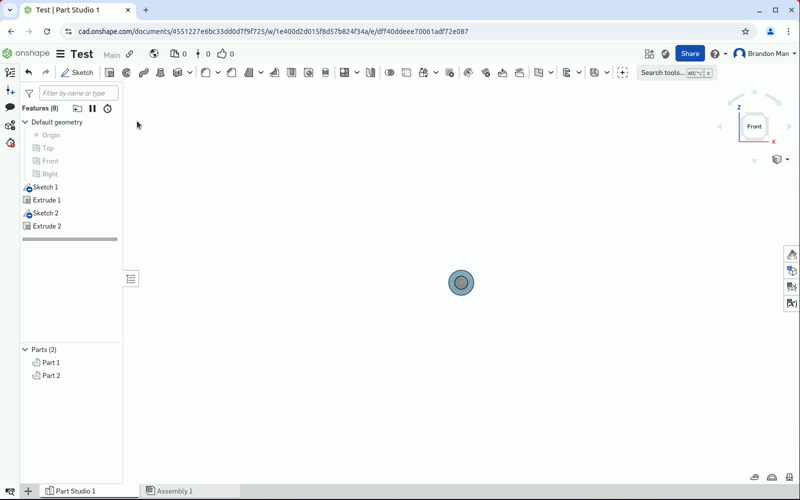
key(left, 2)
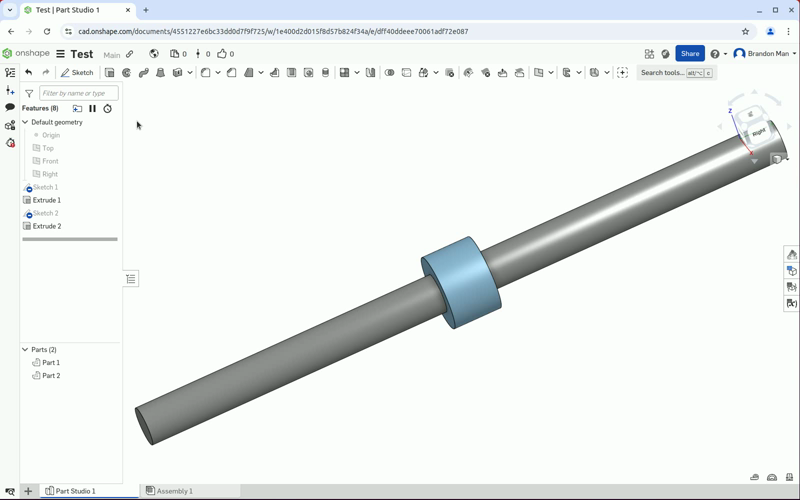
key(down, 2)
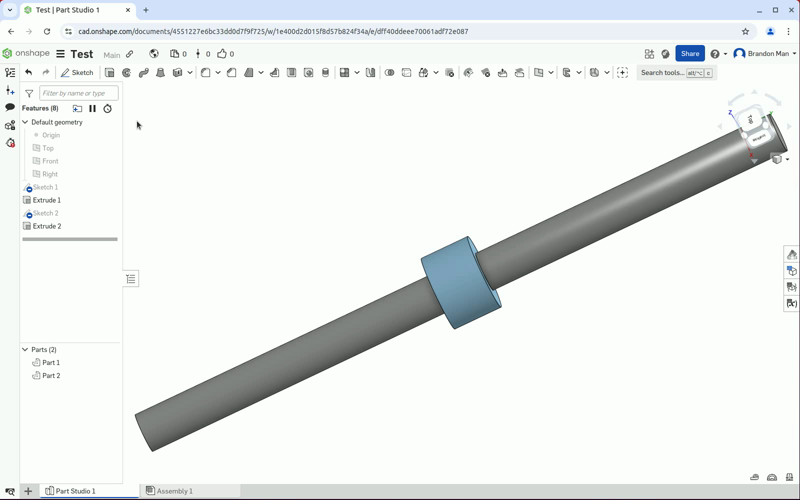
key(up, 2)
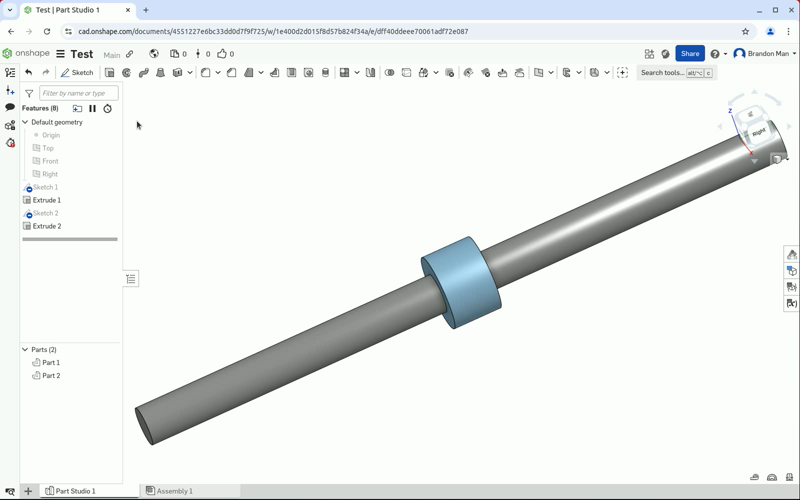
key(right, 2)
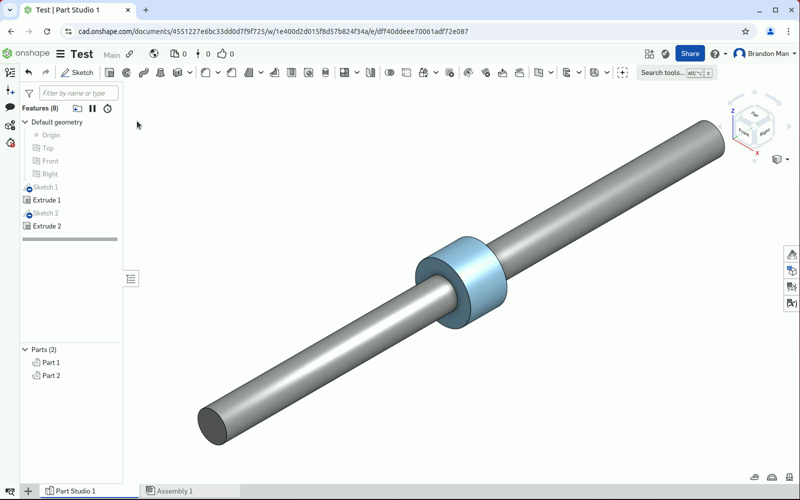
mouse_move(73, 189)
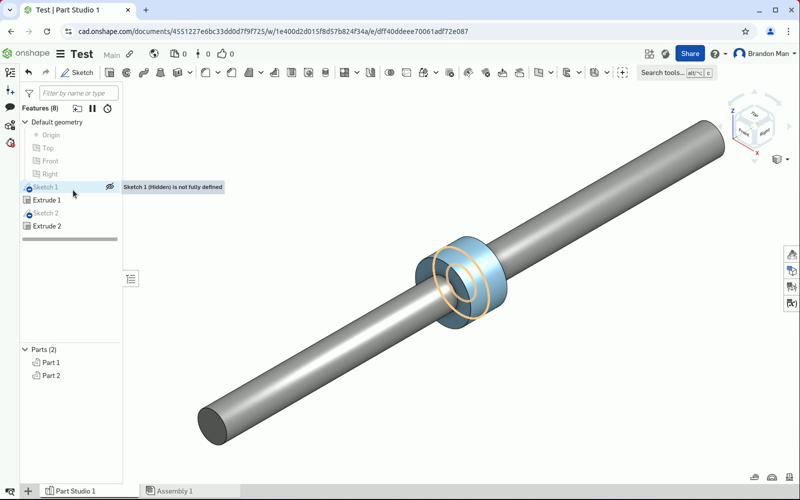
click(73, 189)